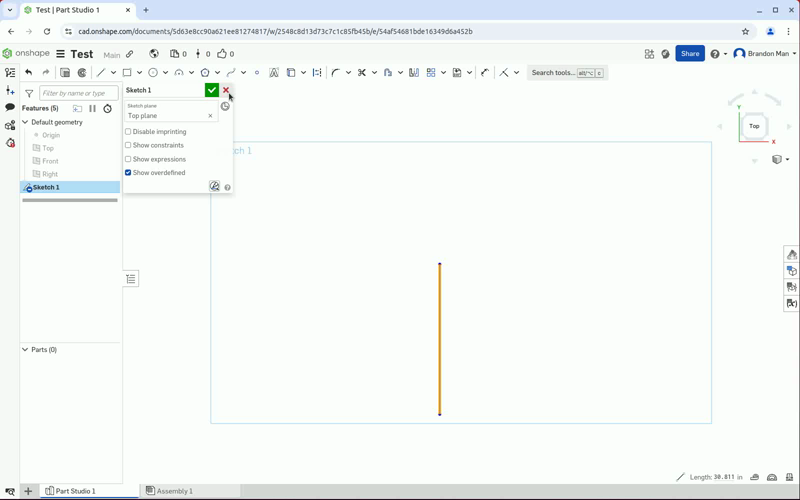
key(shift+h)
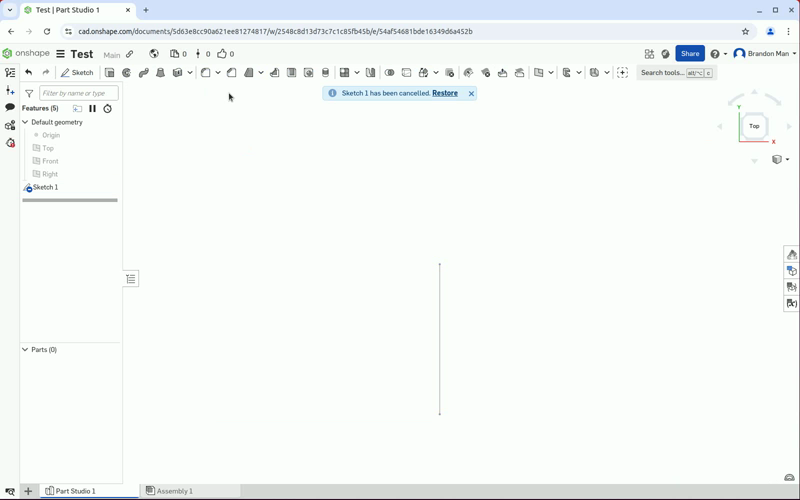
key(shift+s)
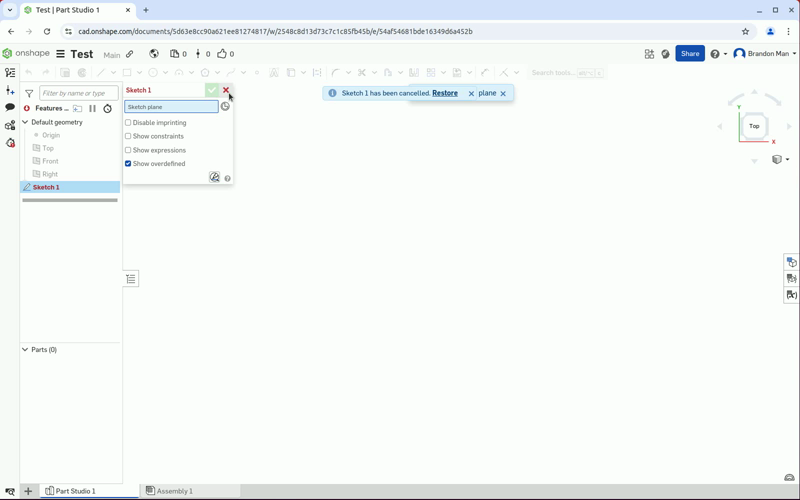
mouse_move(73, 150)
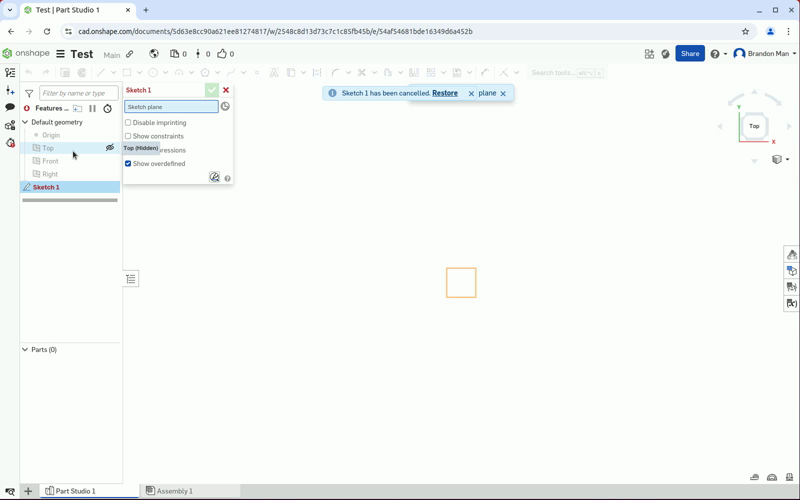
click(73, 150)
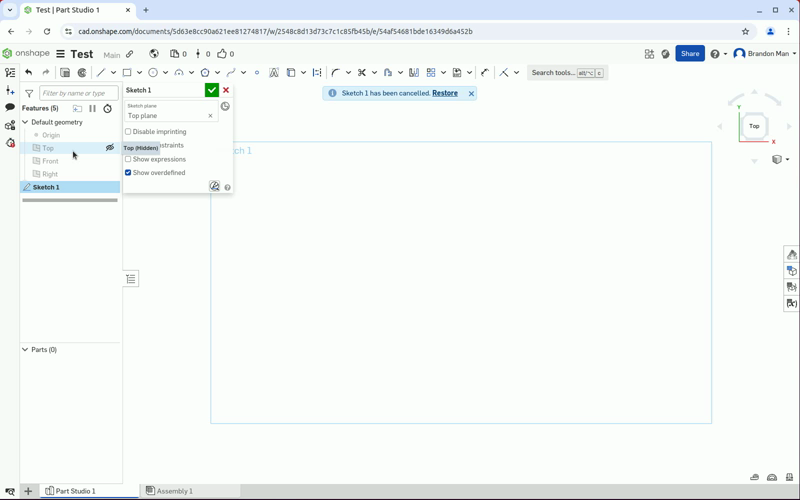
mouse_move(73, 352)
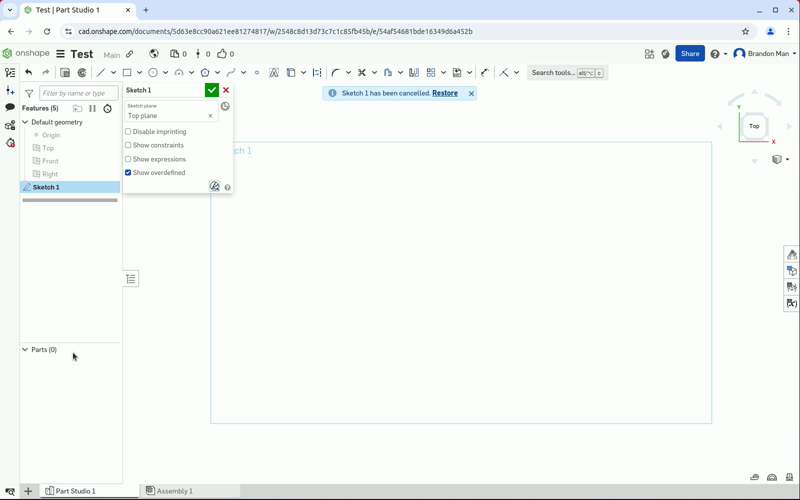
key(y)
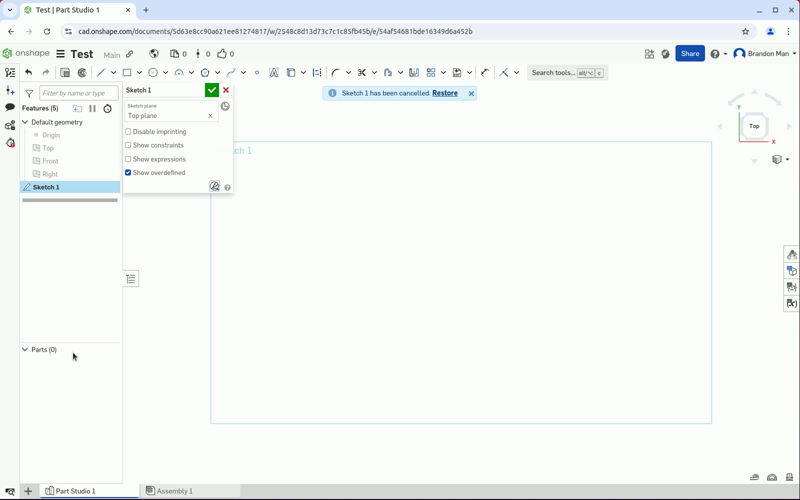
key(l)
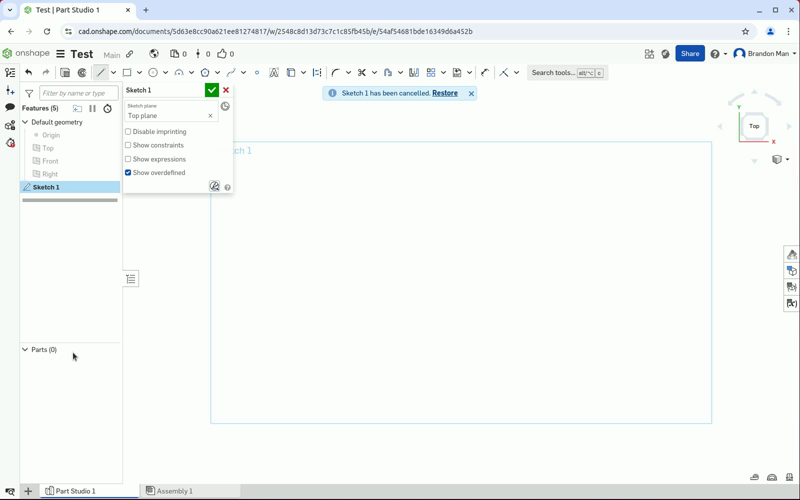
key_down(shift)
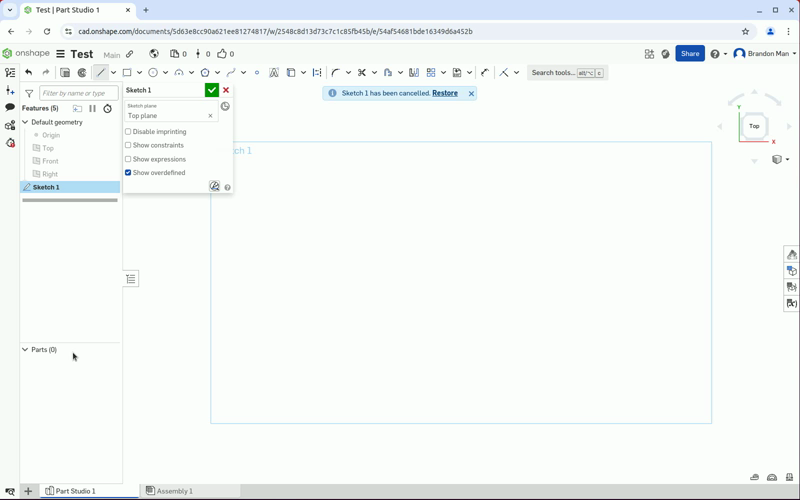
mouse_move(460, 282)
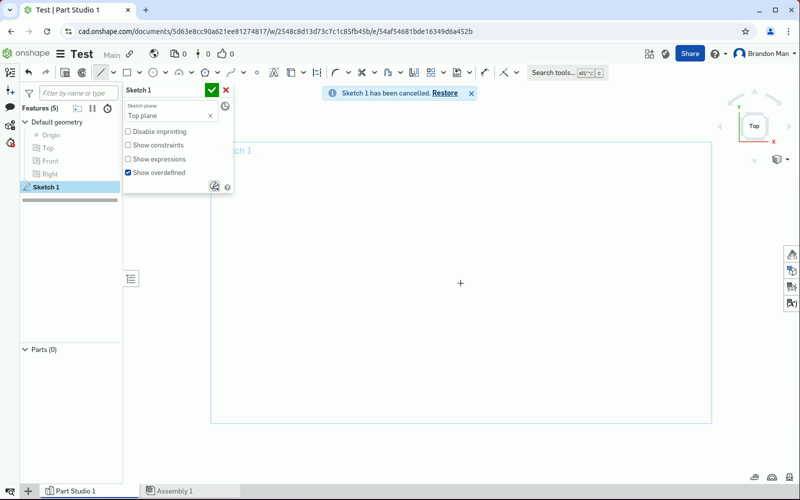
click(460, 282)
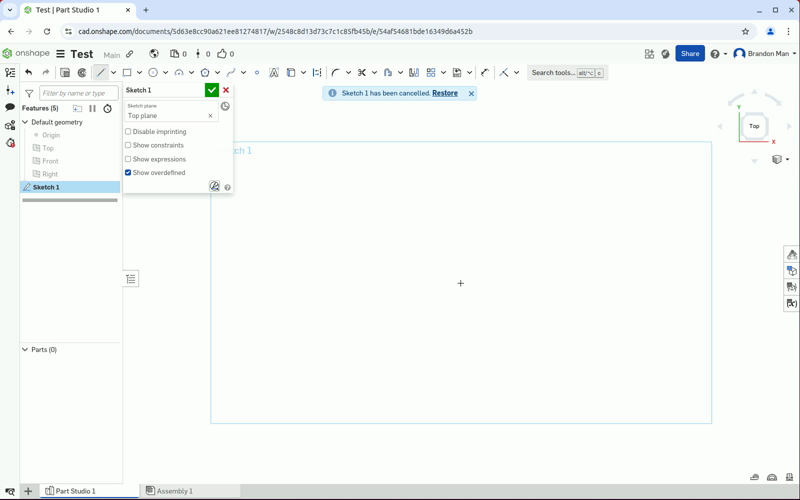
key_up(shift)
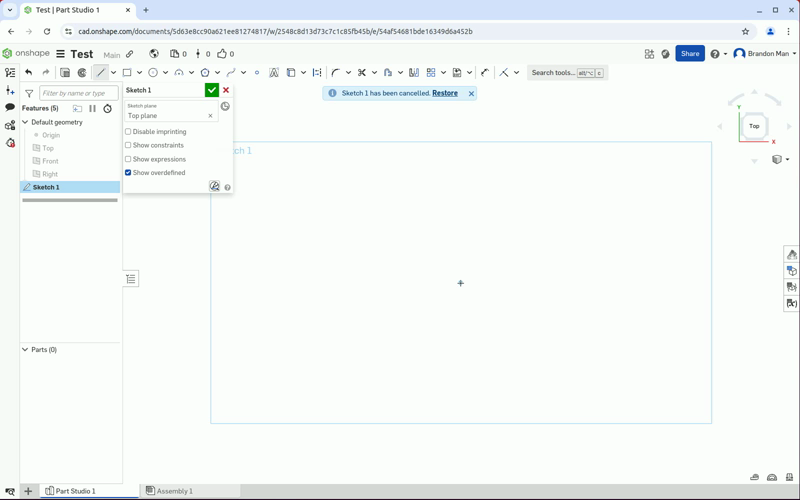
key_down(shift)
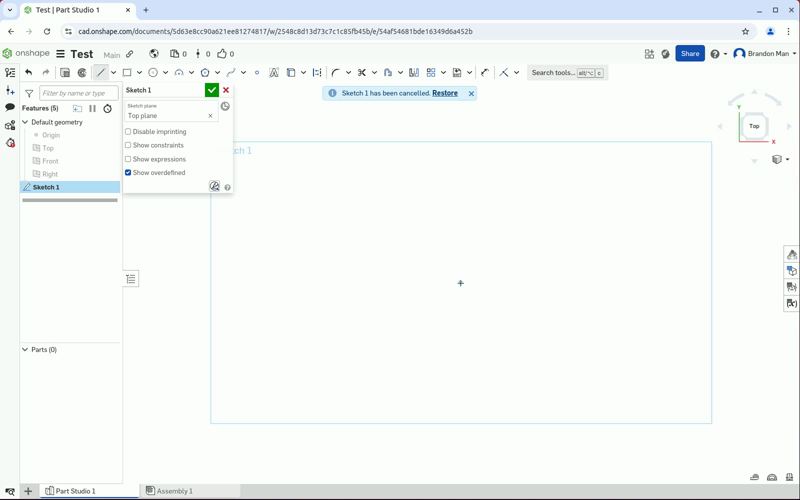
mouse_move(536, 282)
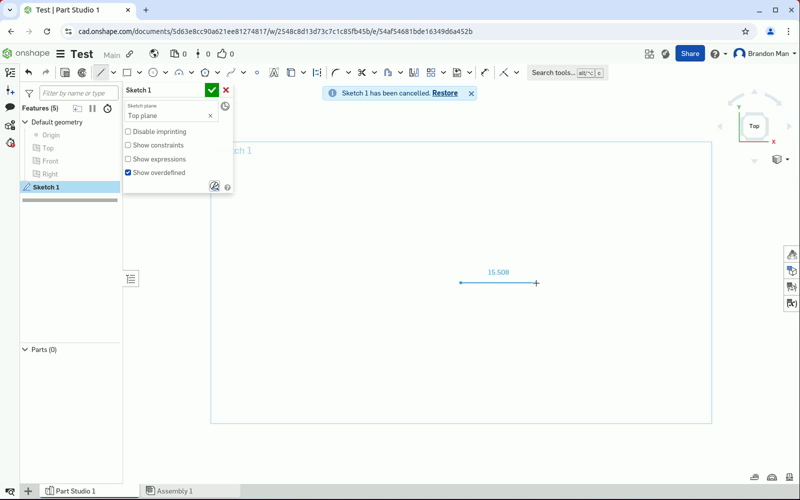
click(536, 282)
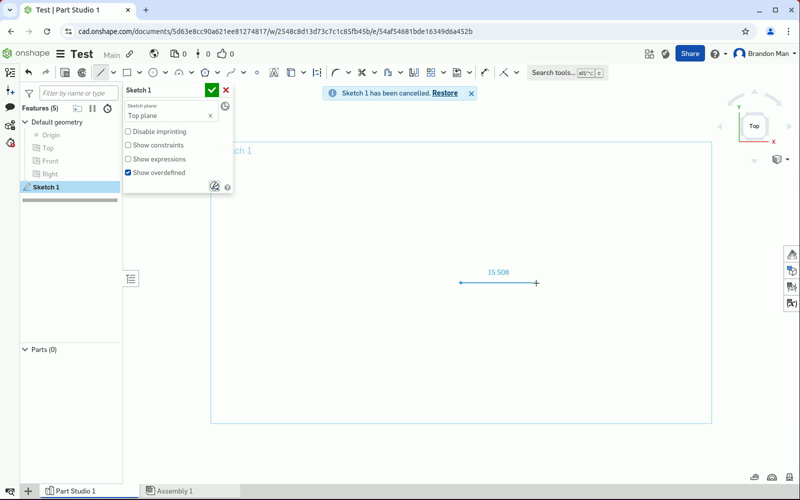
key_up(shift)
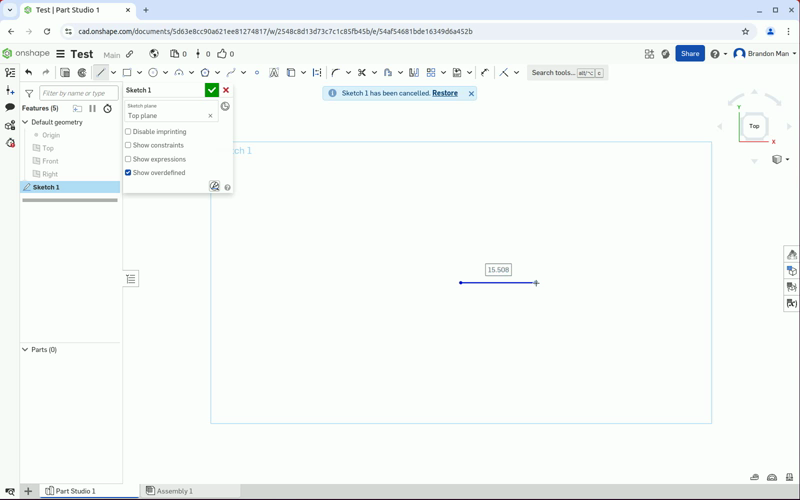
key_down(shift)
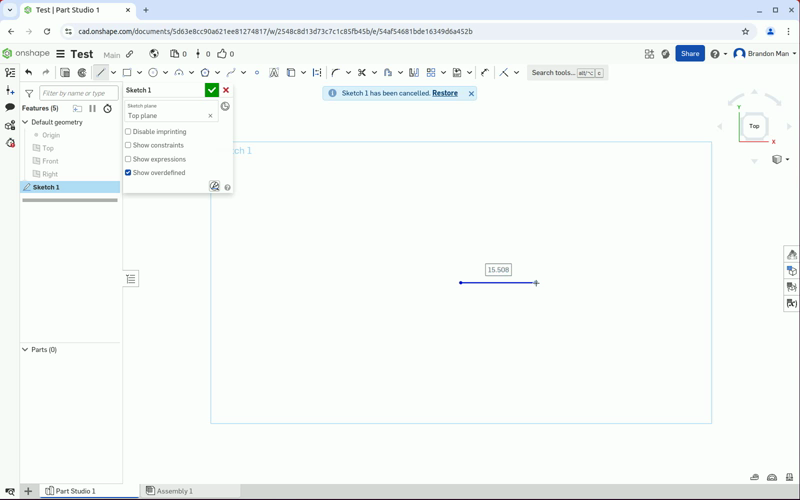
mouse_move(460, 207)
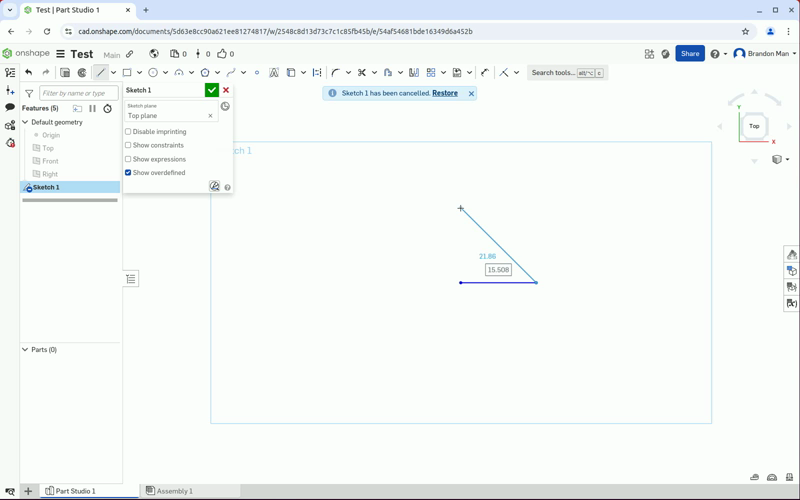
click(460, 207)
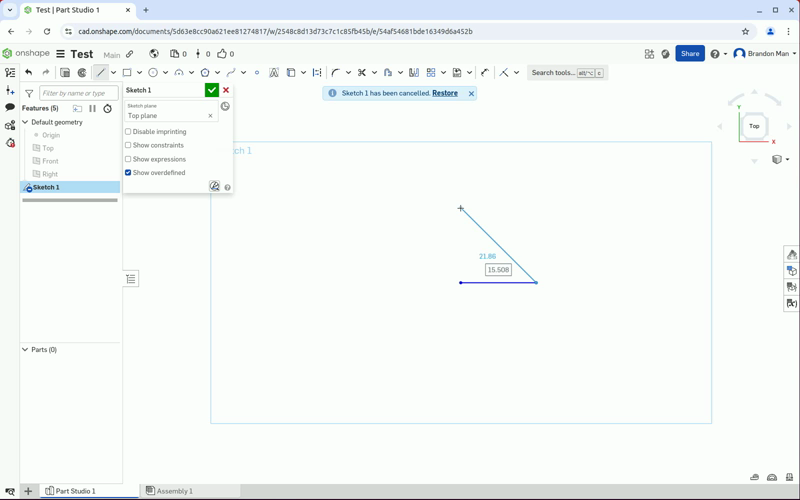
key_up(shift)
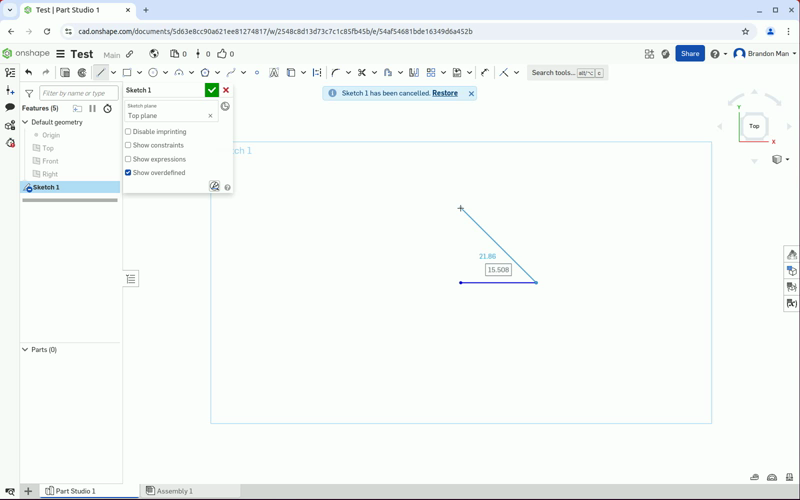
key_down(shift)
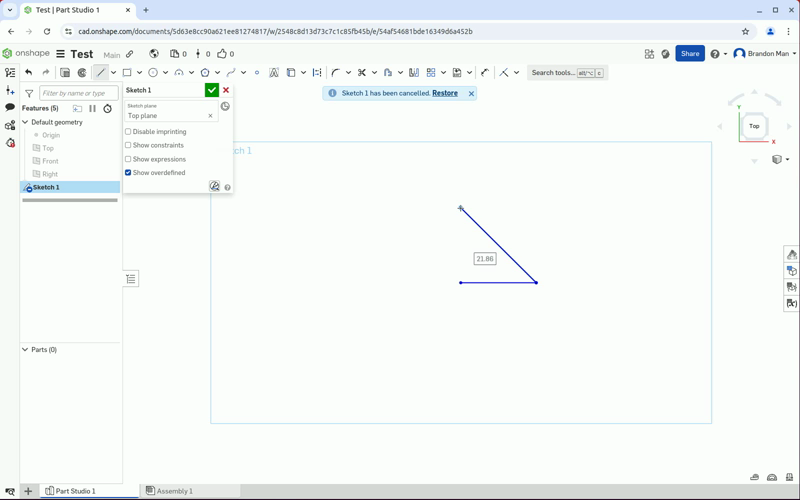
mouse_move(460, 282)
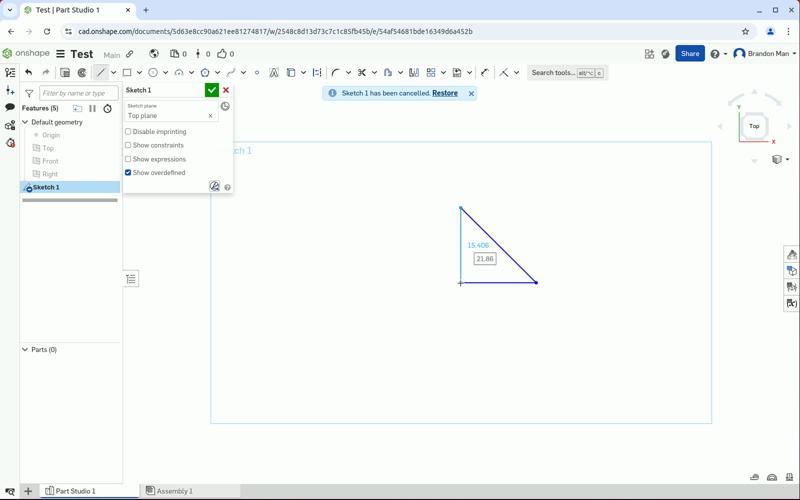
key_up(shift)
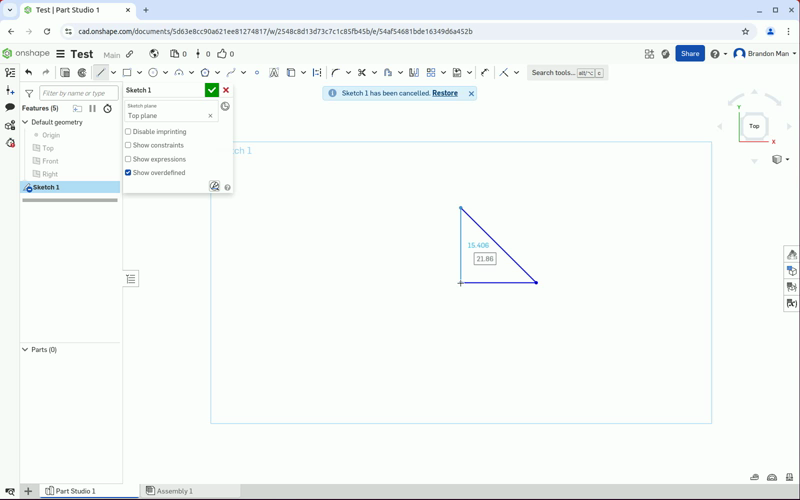
click(460, 282)
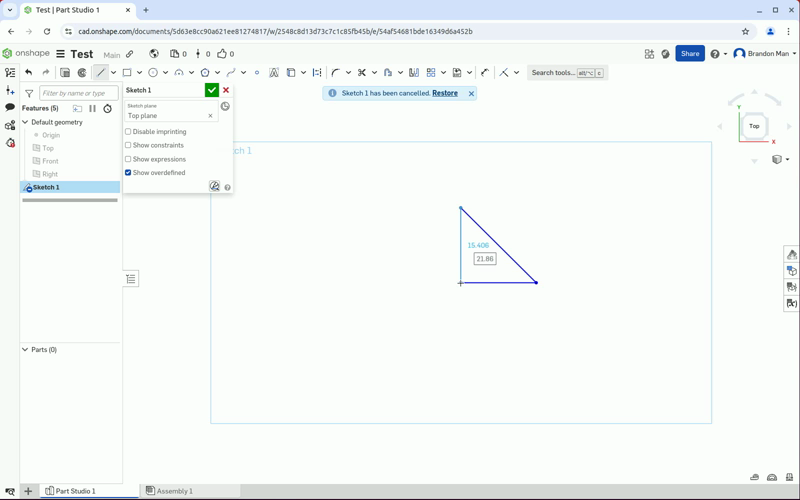
key(esc)
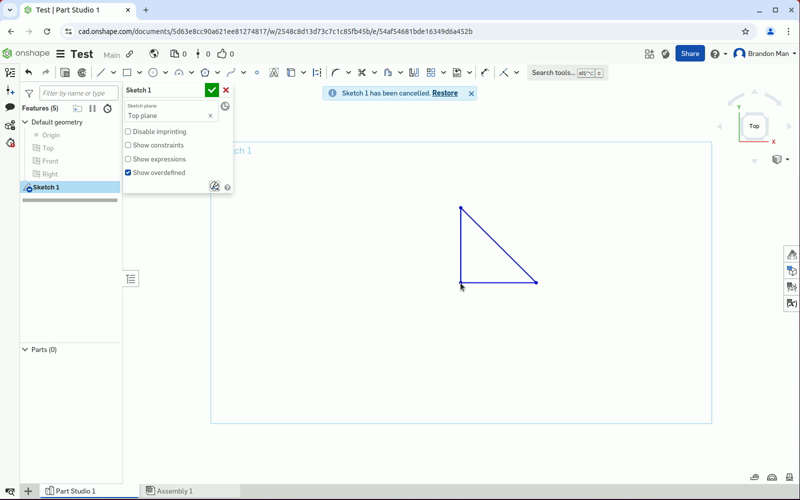
mouse_move(463, 249)
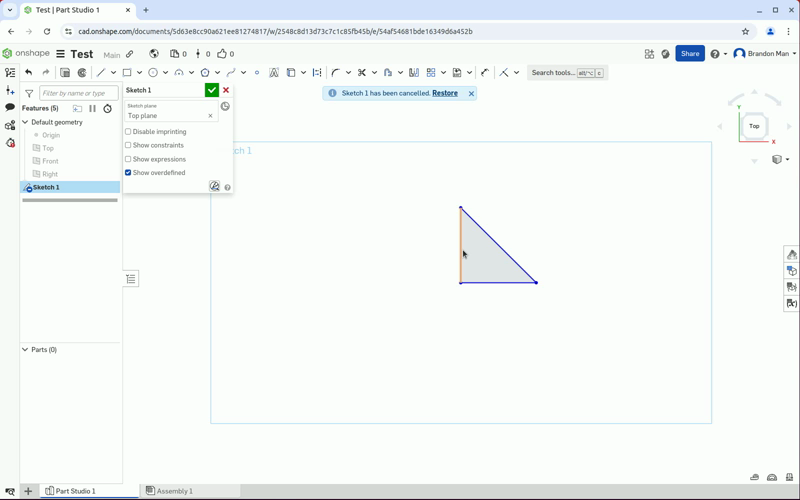
click(463, 249)
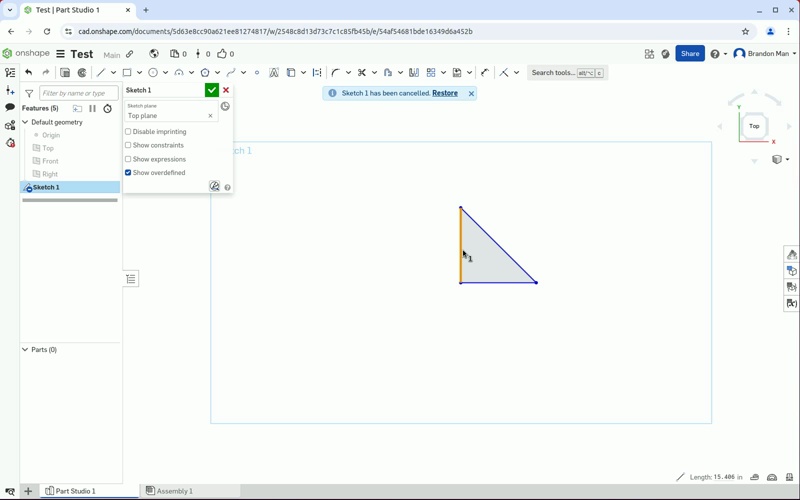
mouse_move(73, 352)
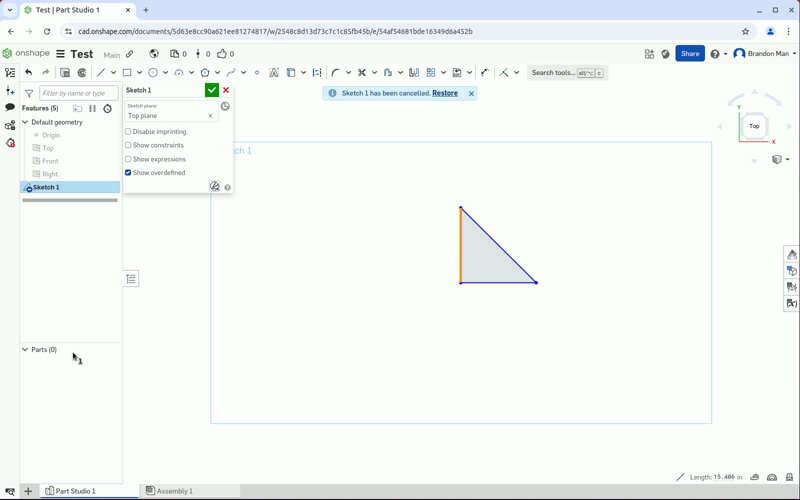
key(shift+y)
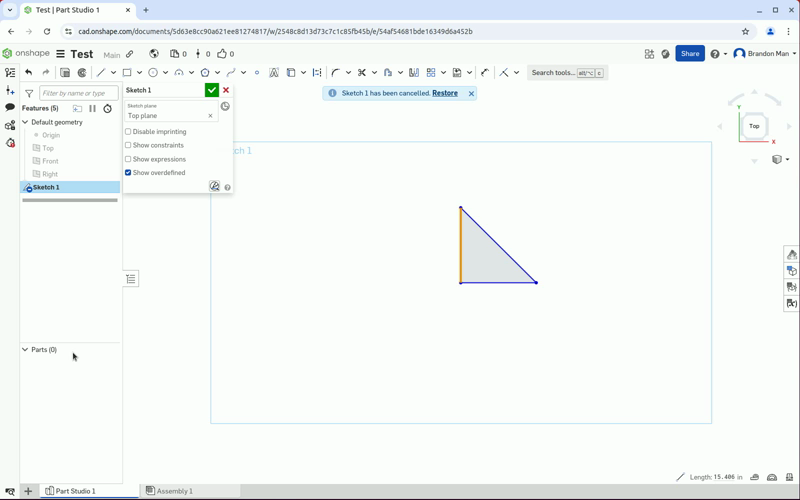
key(shift+e)
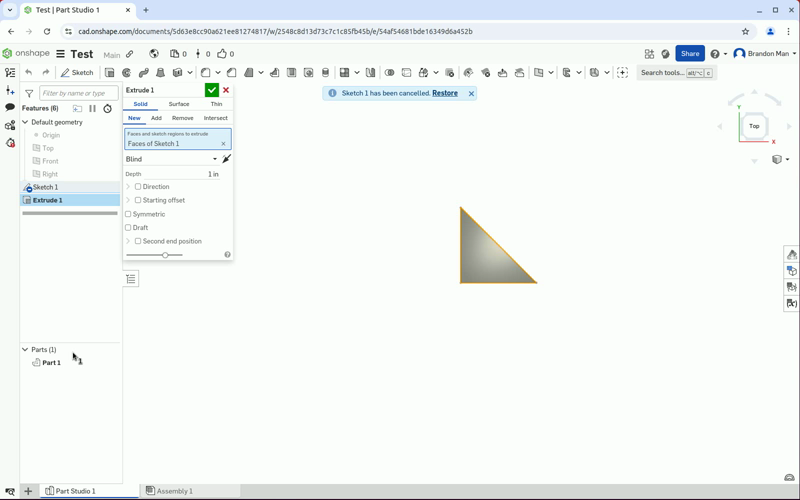
mouse_move(143, 106)
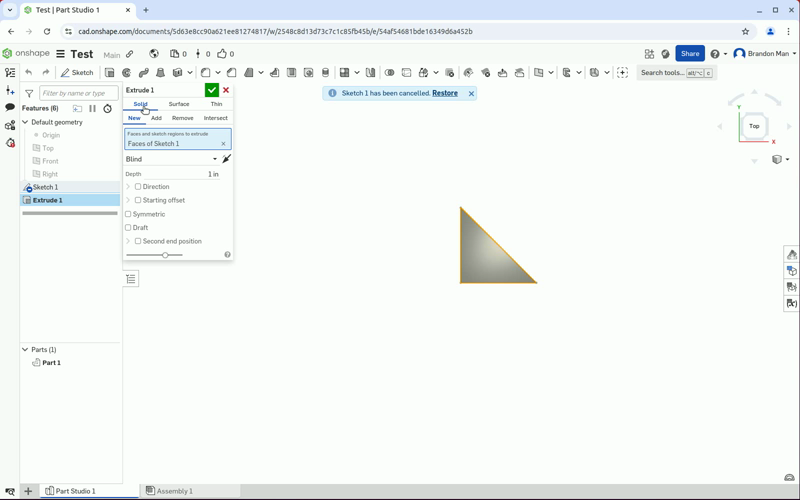
click(143, 106)
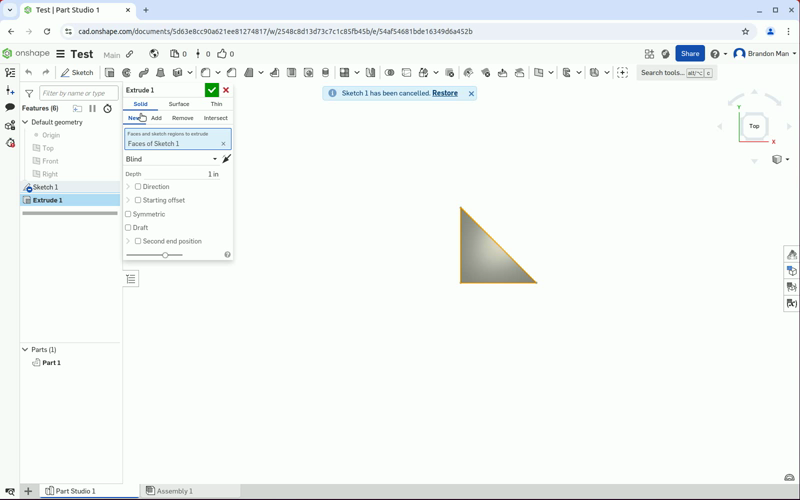
mouse_move(137, 120)
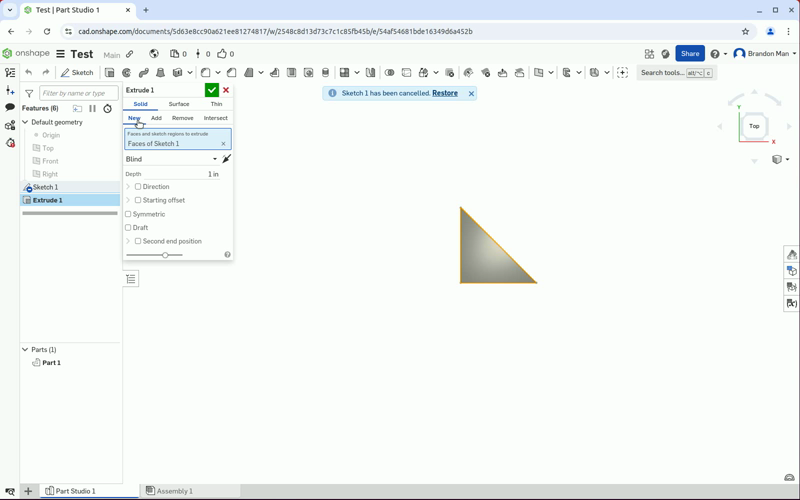
click(137, 120)
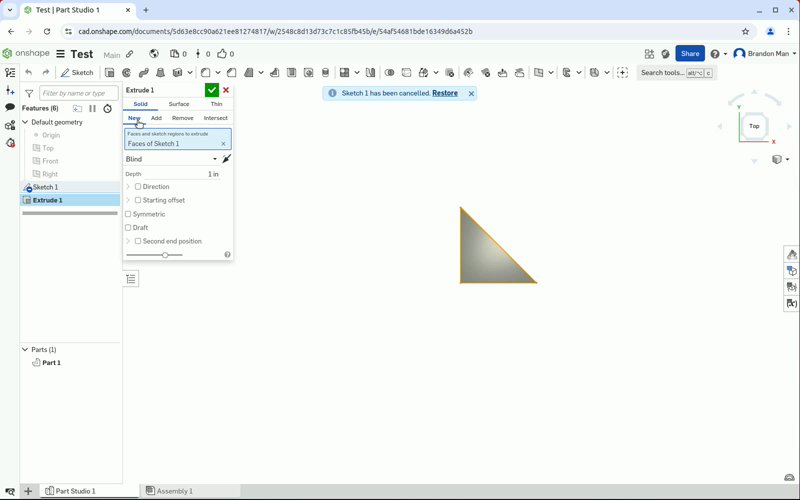
key(tab, 4)
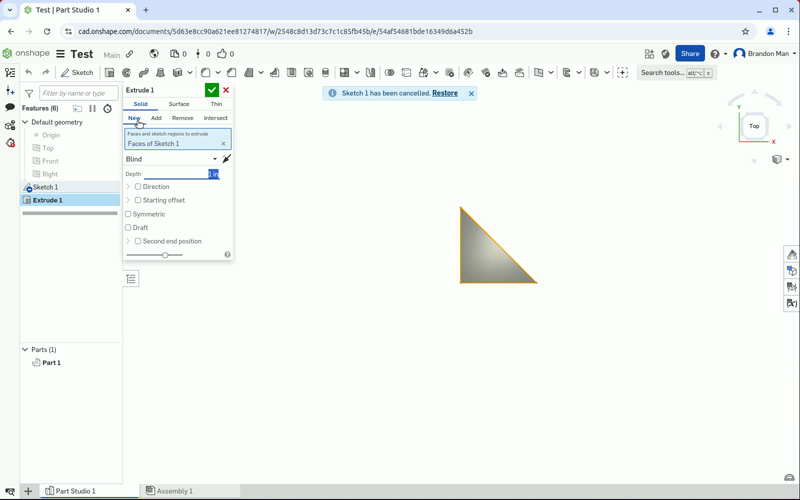
text(15.405)
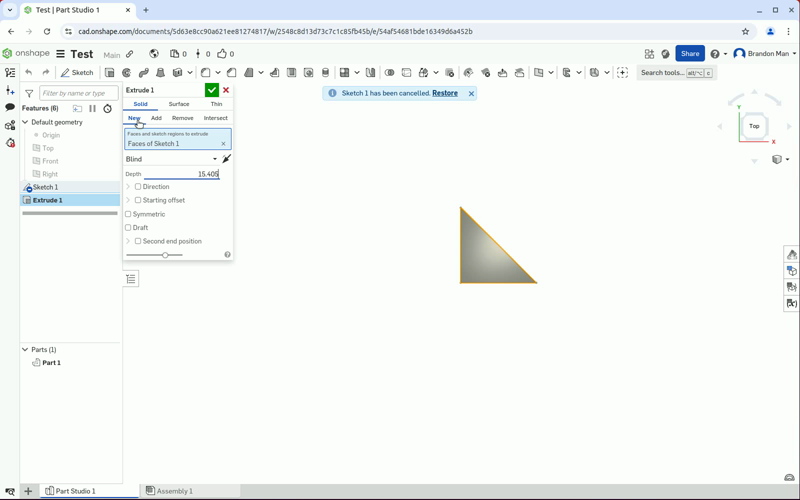
key(enter)
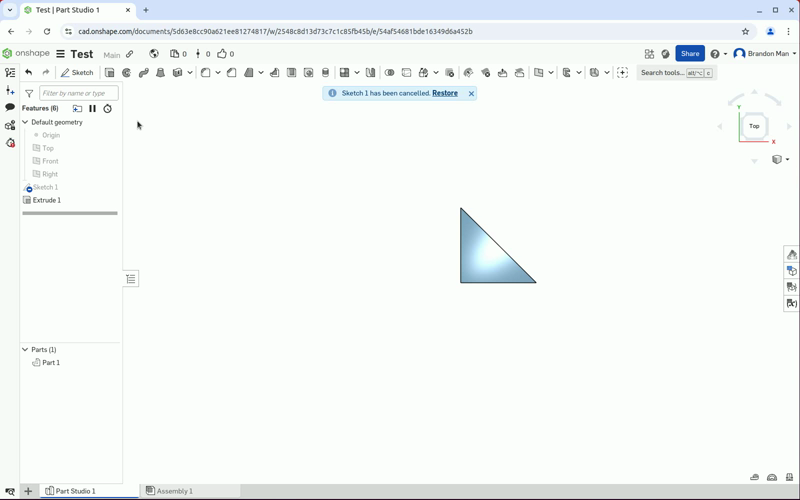
key(shift+h)
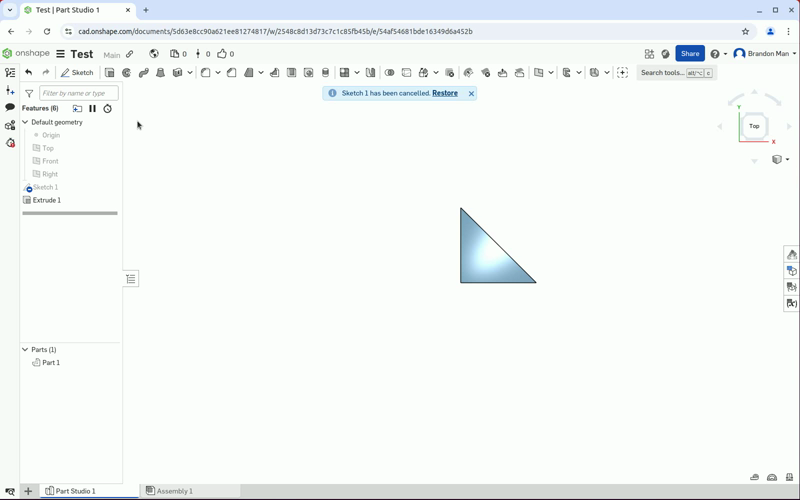
key(shift+h)
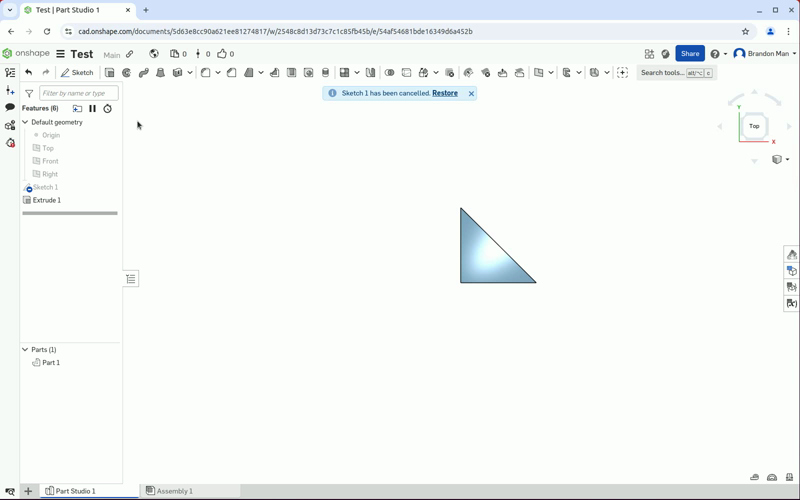
mouse_move(73, 189)
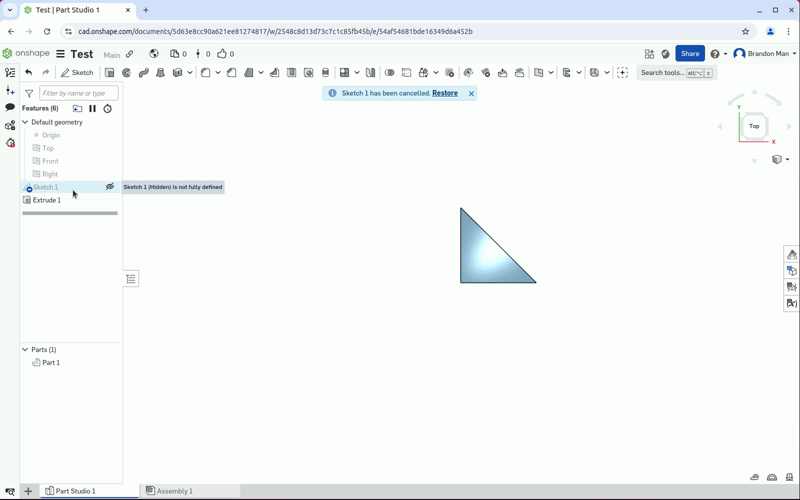
click(73, 189)
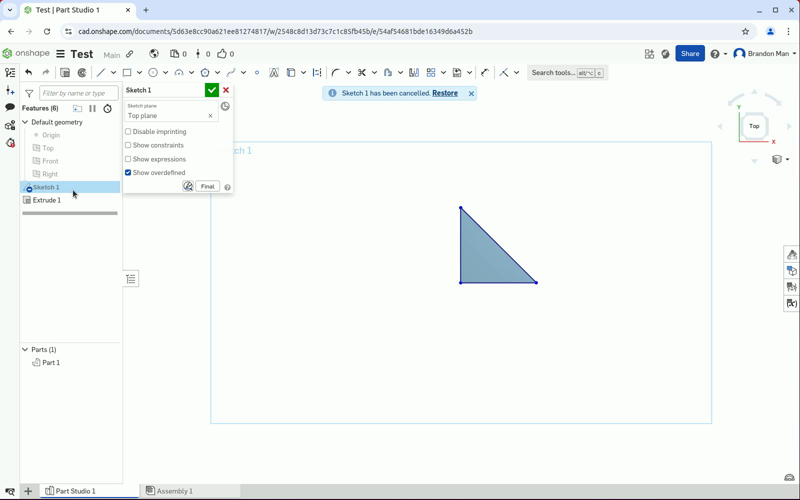
mouse_move(229, 92)
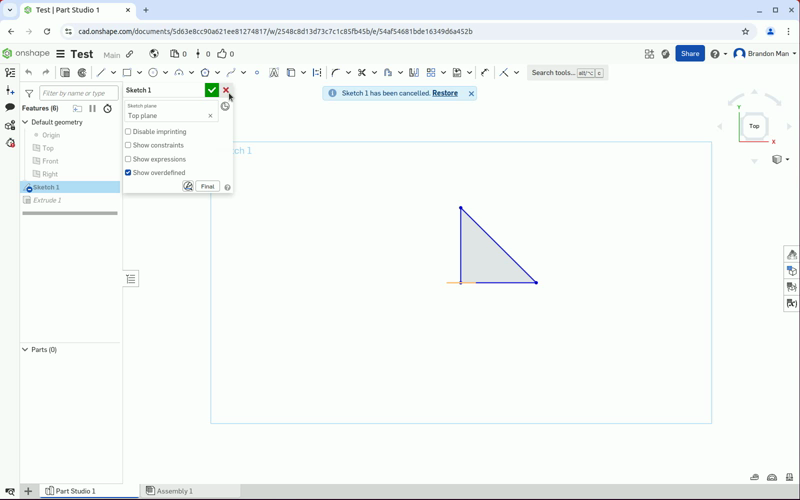
click(229, 92)
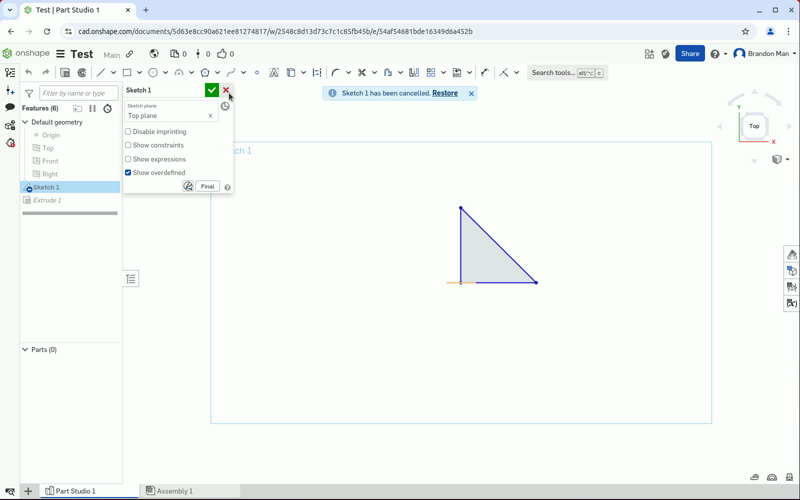
key(shift+s)
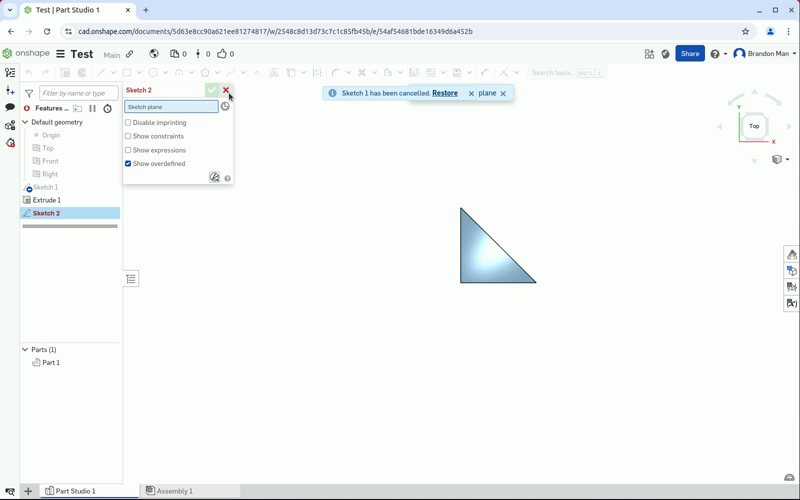
mouse_move(73, 150)
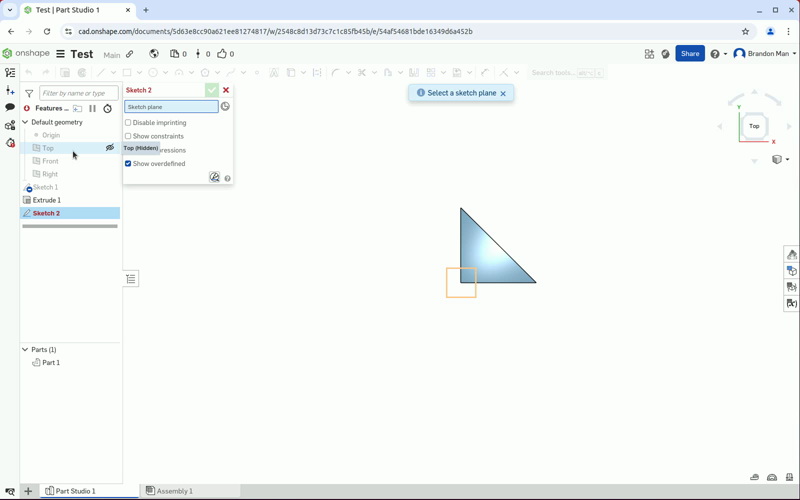
click(73, 150)
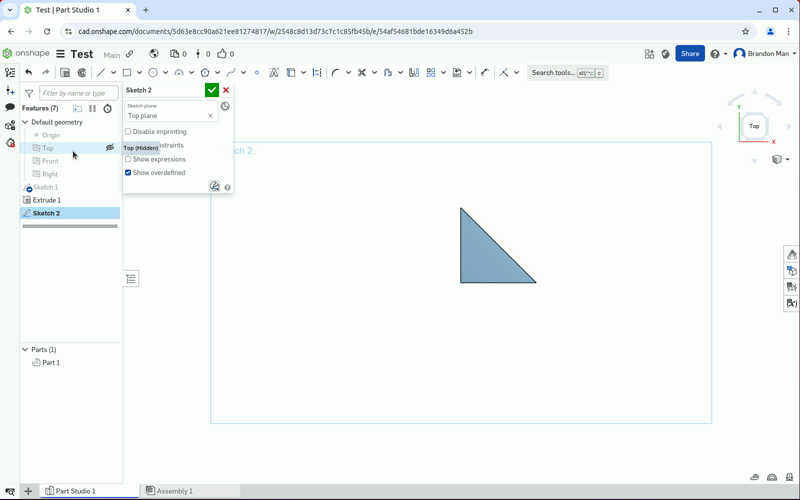
mouse_move(73, 352)
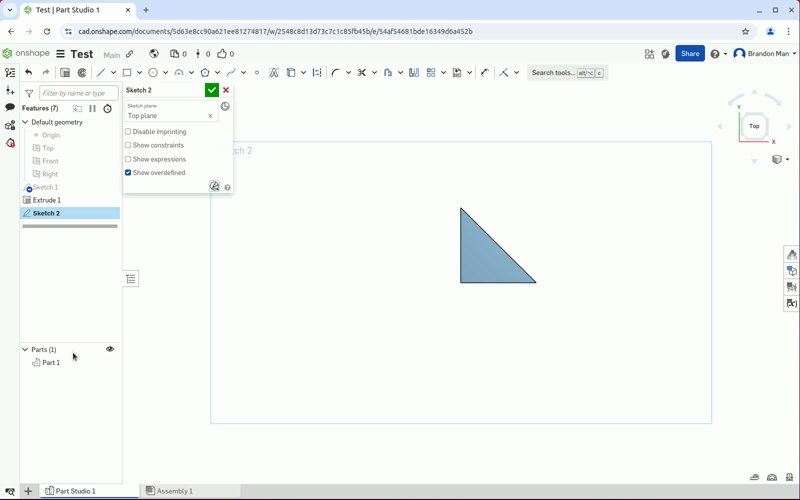
key(y)
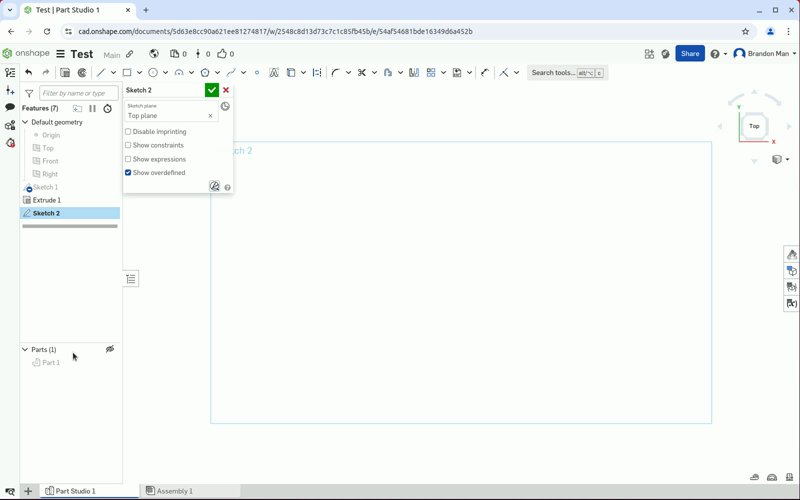
key(l)
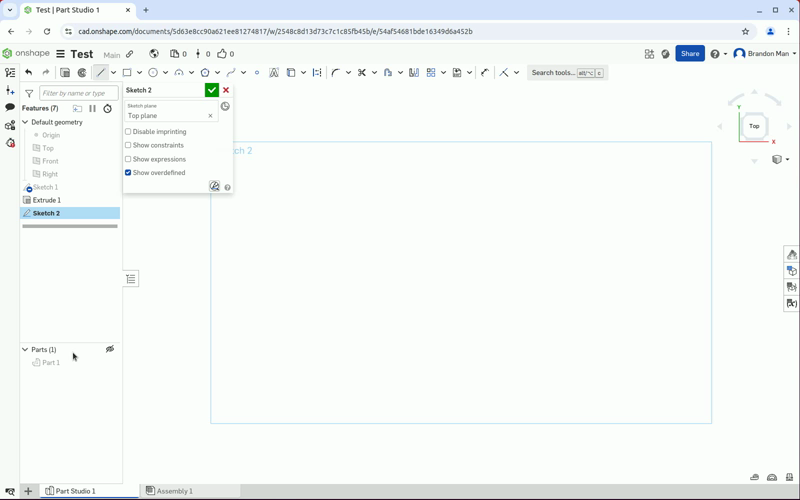
key_down(shift)
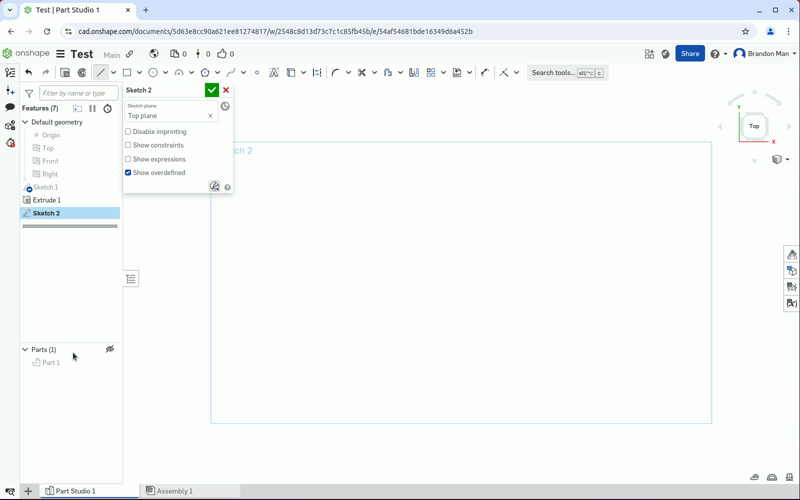
mouse_move(516, 207)
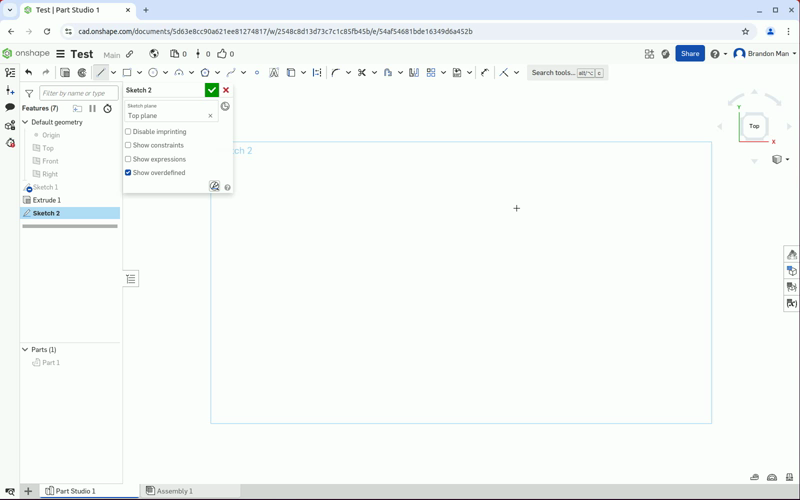
click(516, 207)
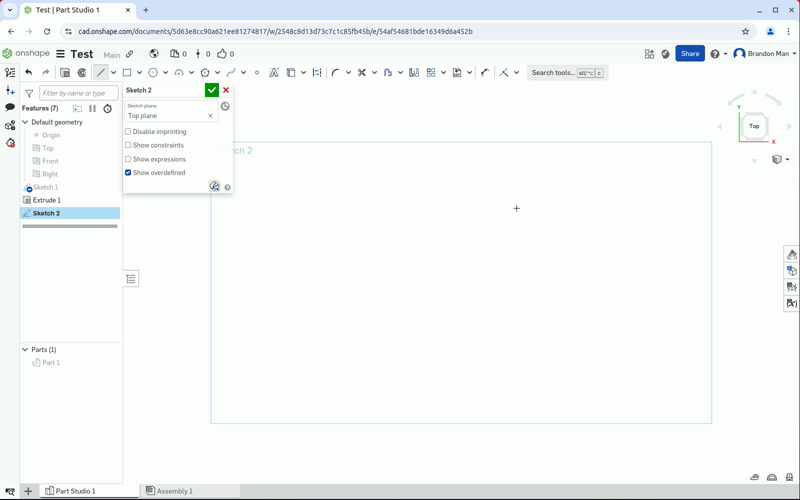
key_up(shift)
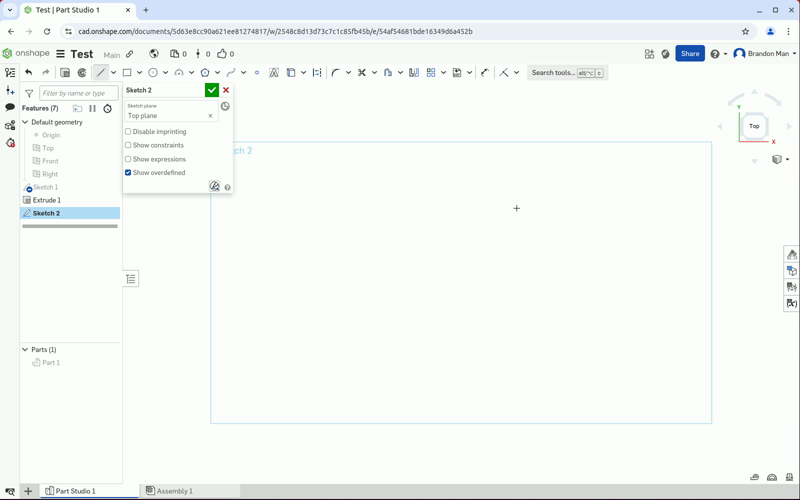
key_down(shift)
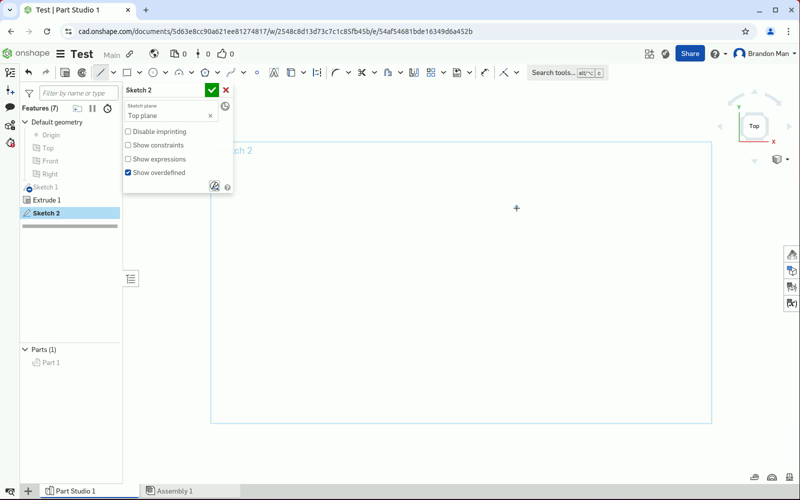
mouse_move(573, 264)
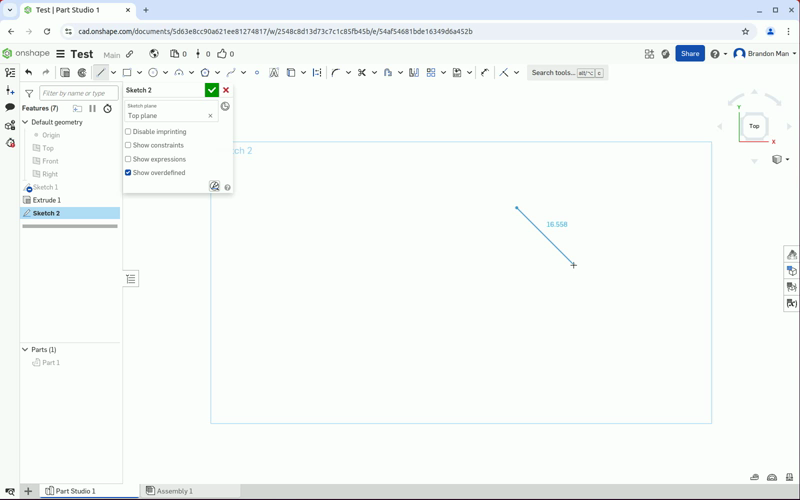
click(573, 264)
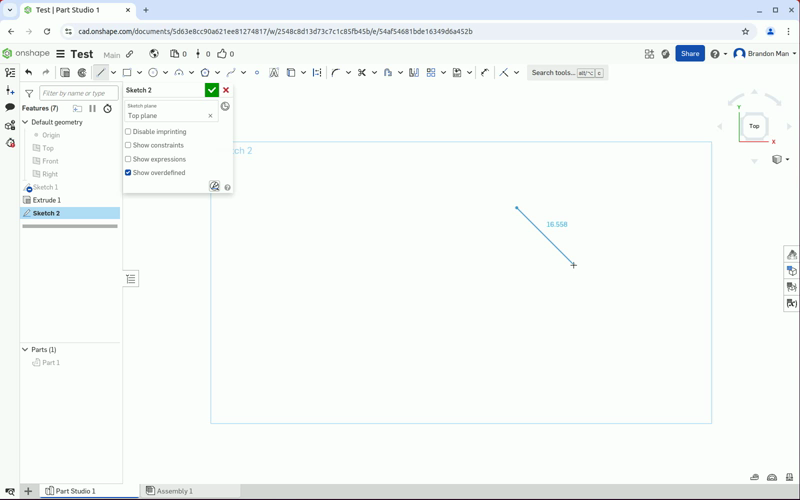
key_up(shift)
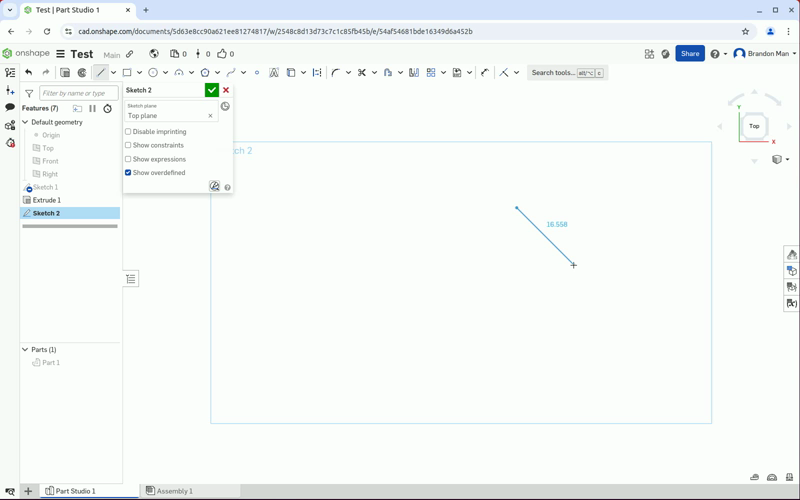
key_down(shift)
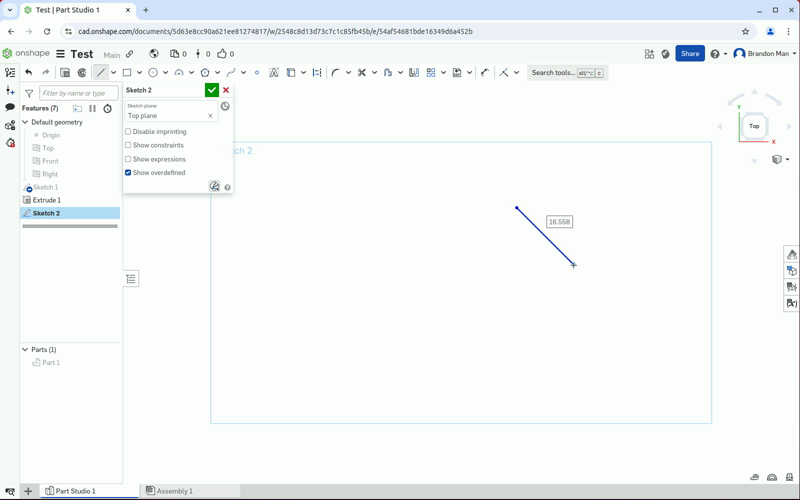
mouse_move(589, 264)
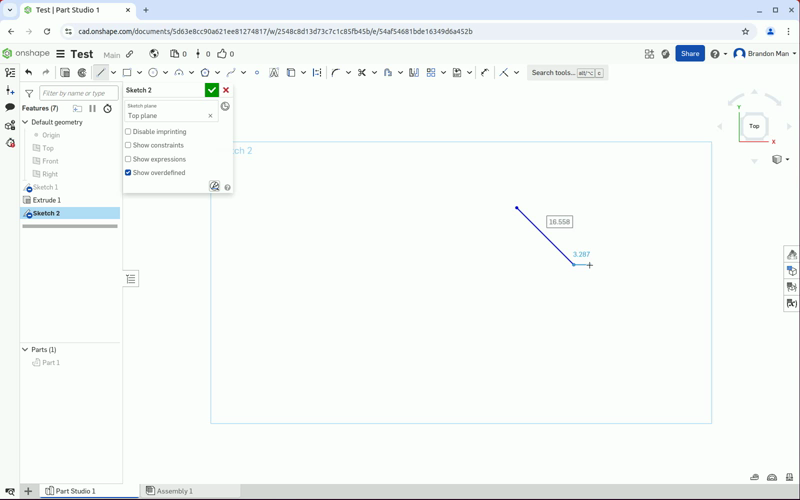
mouse_move(573, 207)
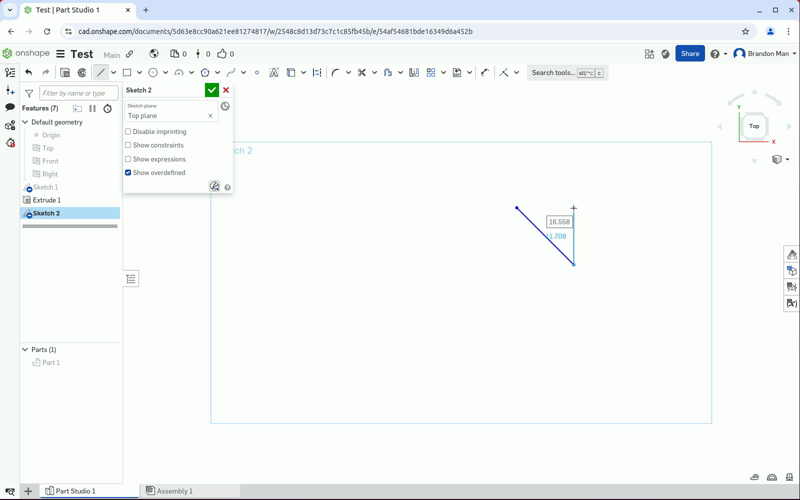
click(573, 207)
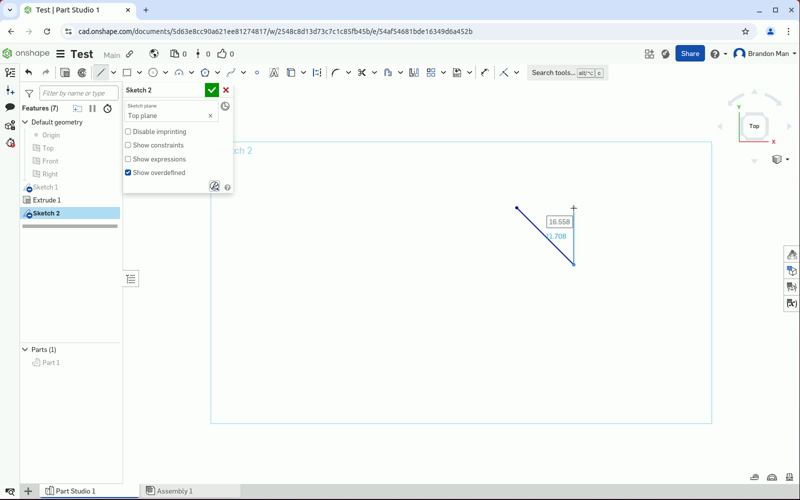
key_up(shift)
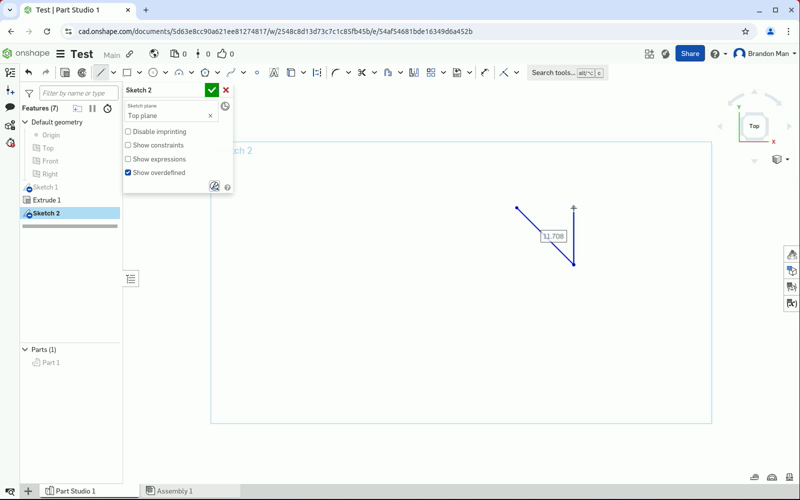
mouse_move(589, 207)
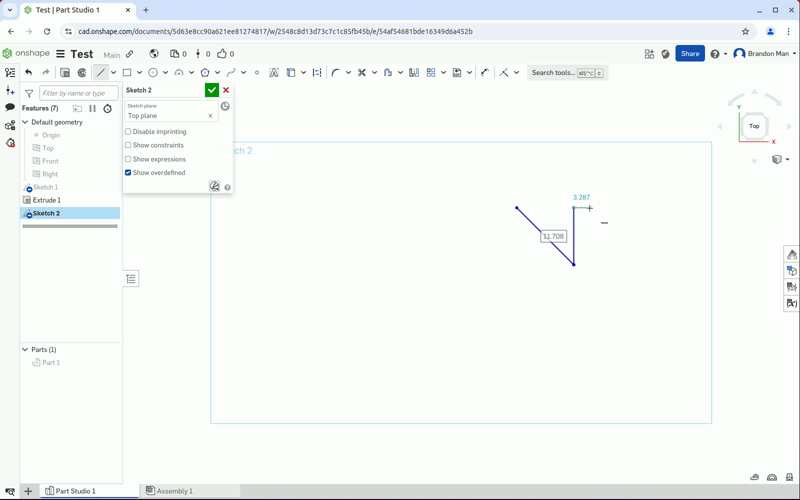
key_down(shift)
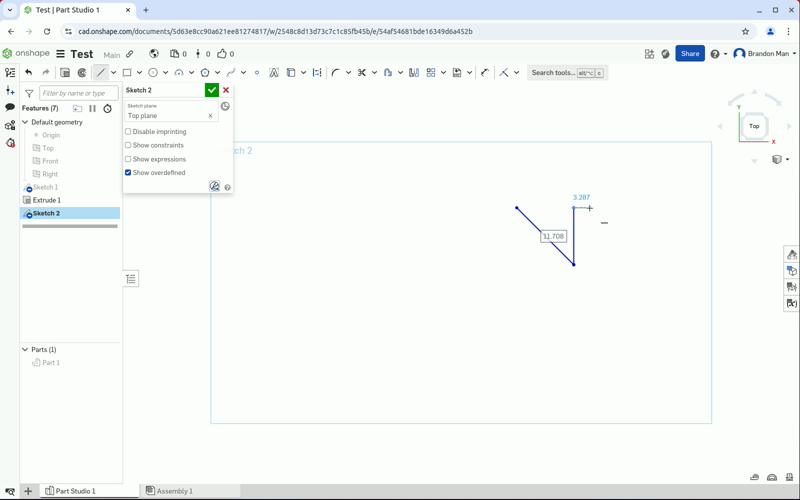
mouse_move(516, 207)
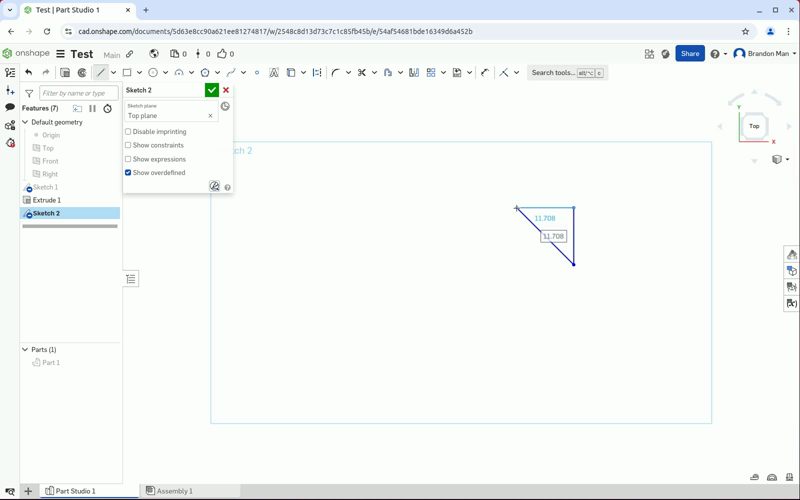
key_up(shift)
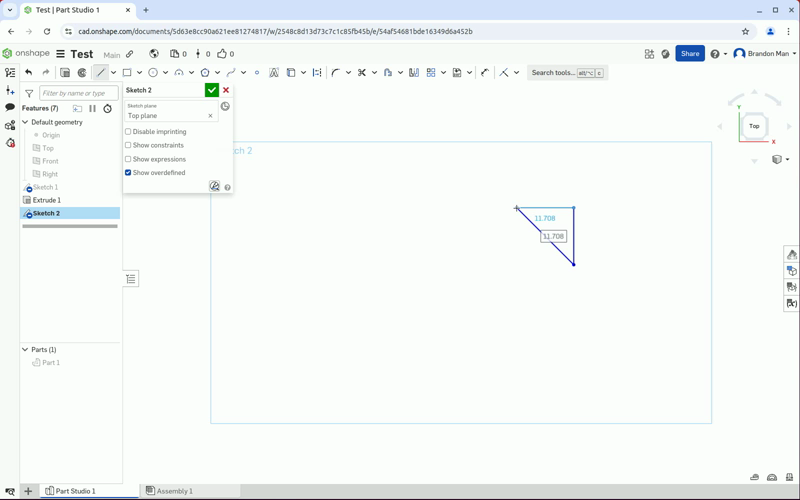
click(516, 207)
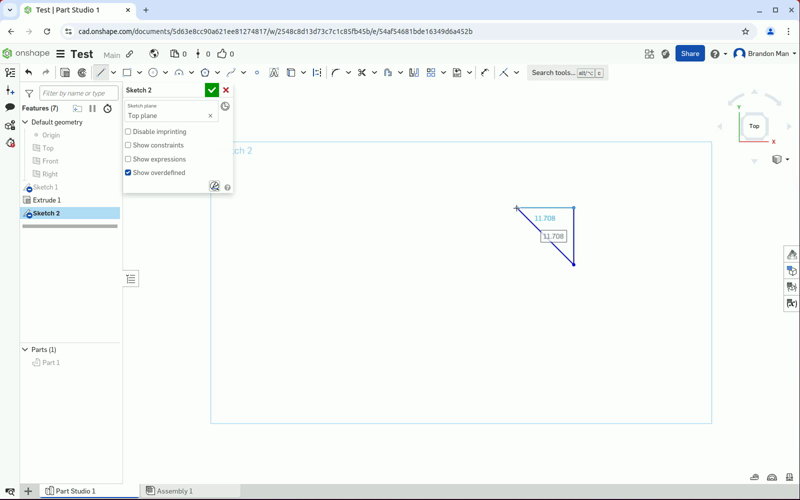
key(esc)
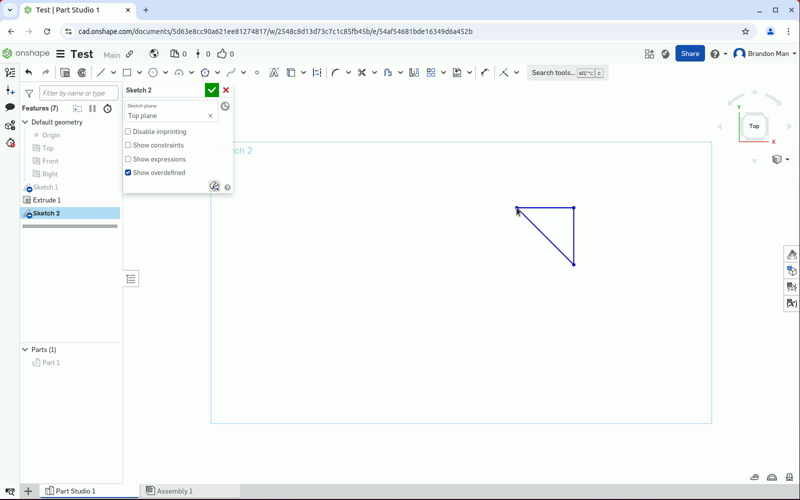
mouse_move(550, 239)
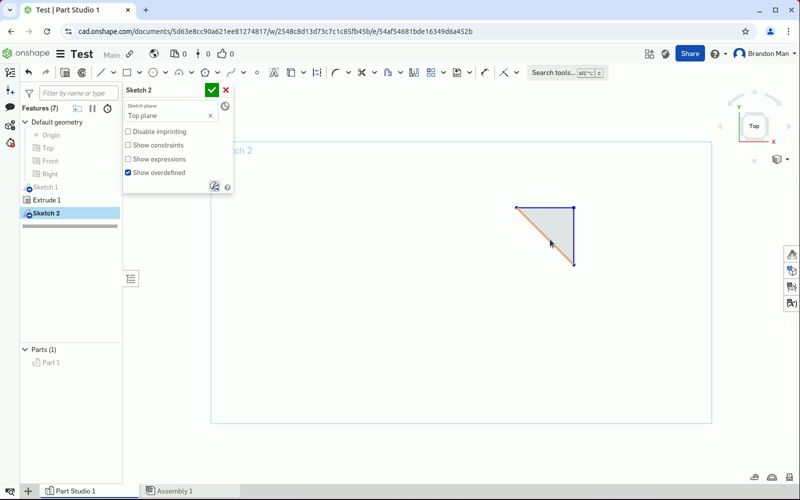
scroll(6)
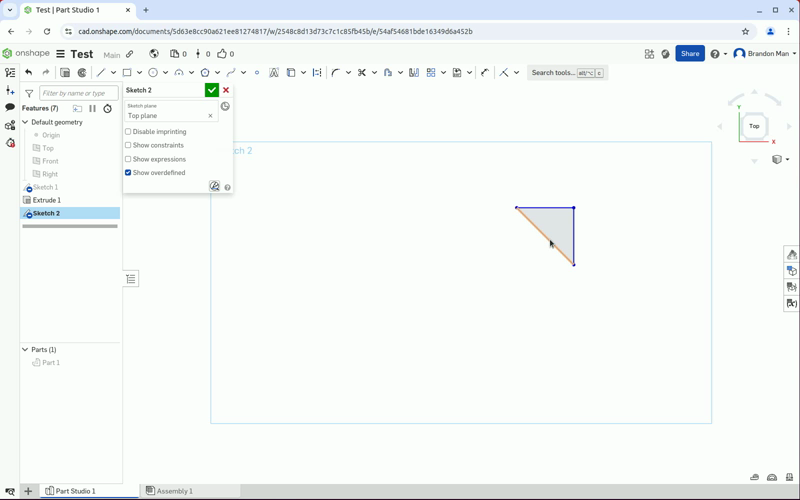
scroll(6)
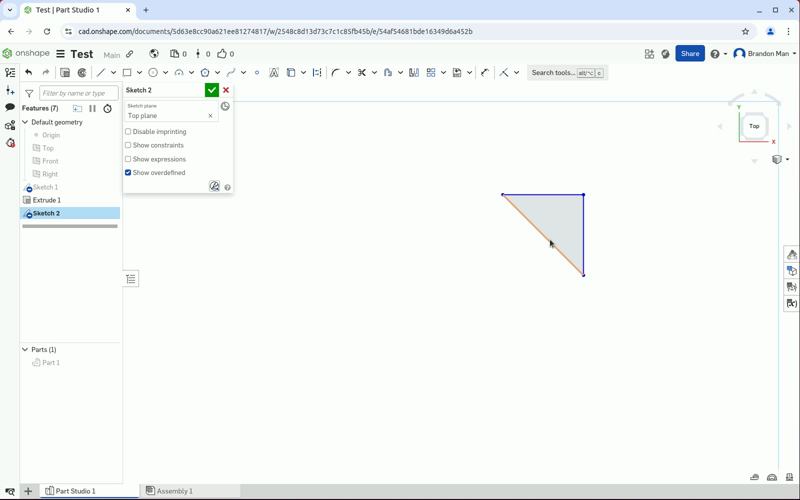
scroll(6)
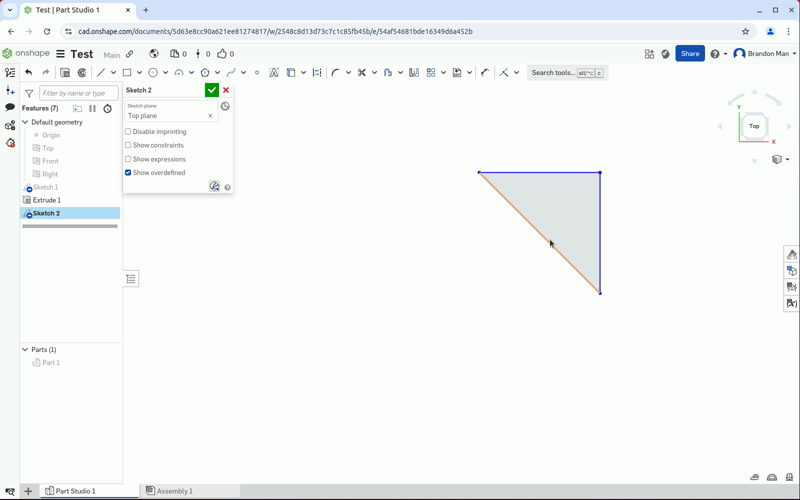
scroll(6)
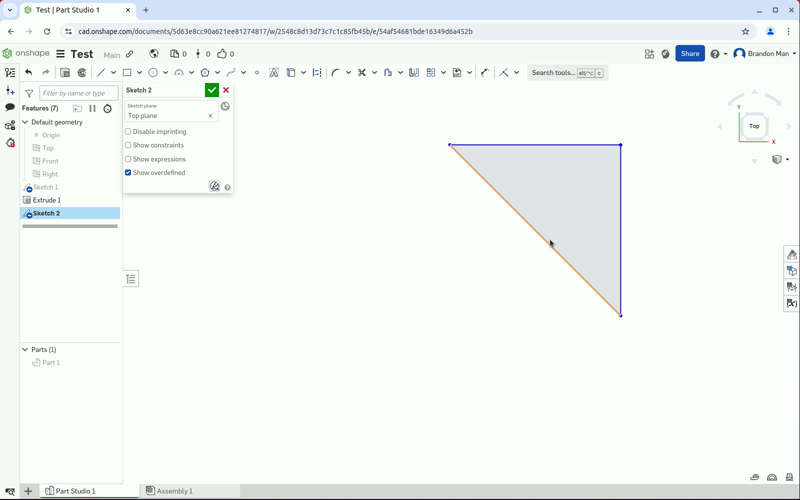
scroll(6)
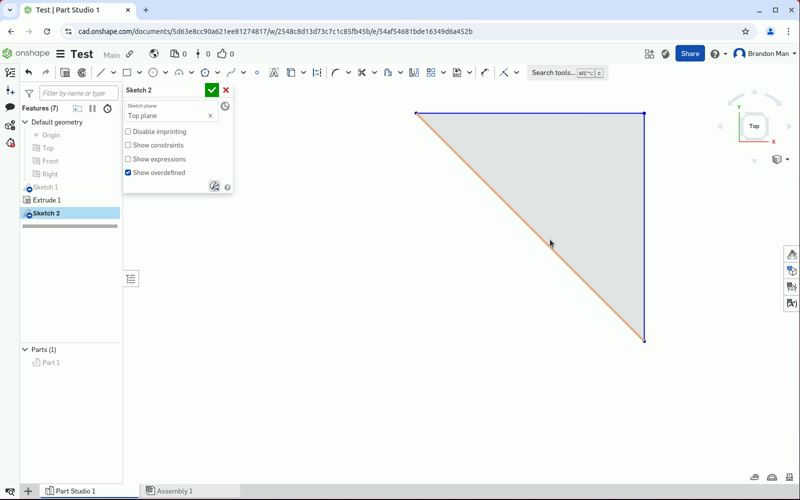
scroll(6)
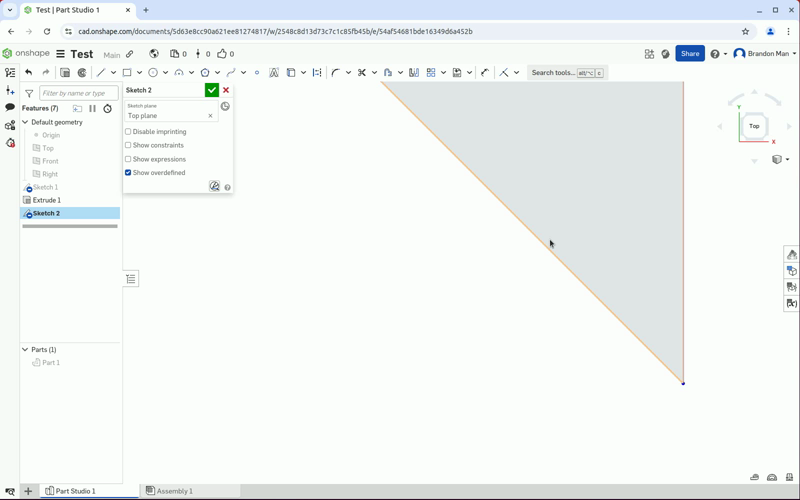
scroll(6)
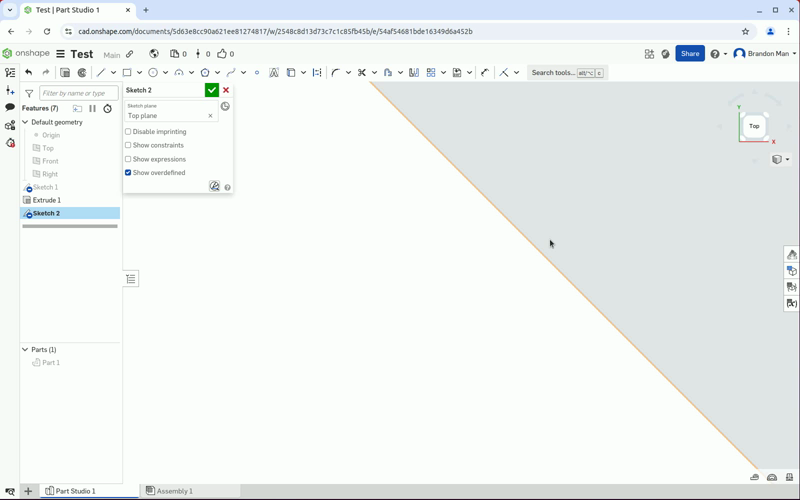
click(550, 239)
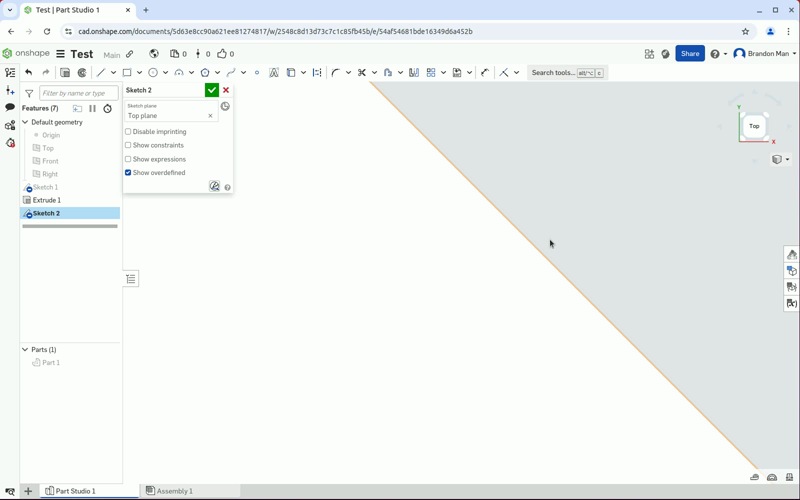
scroll(-6)
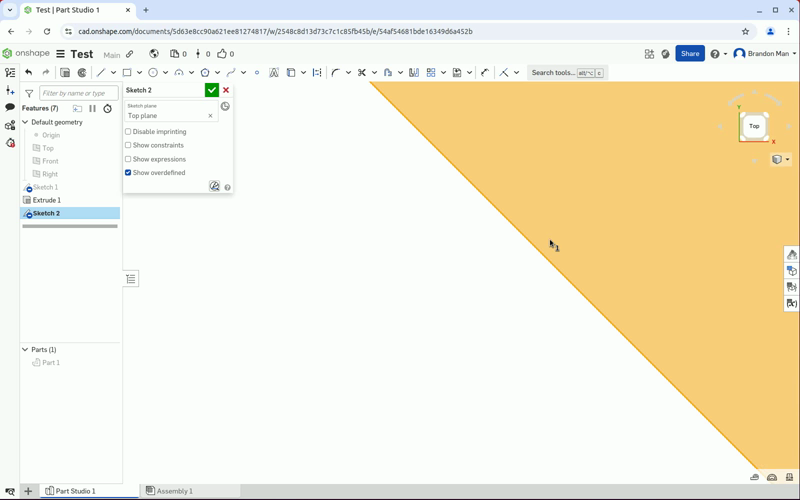
scroll(-6)
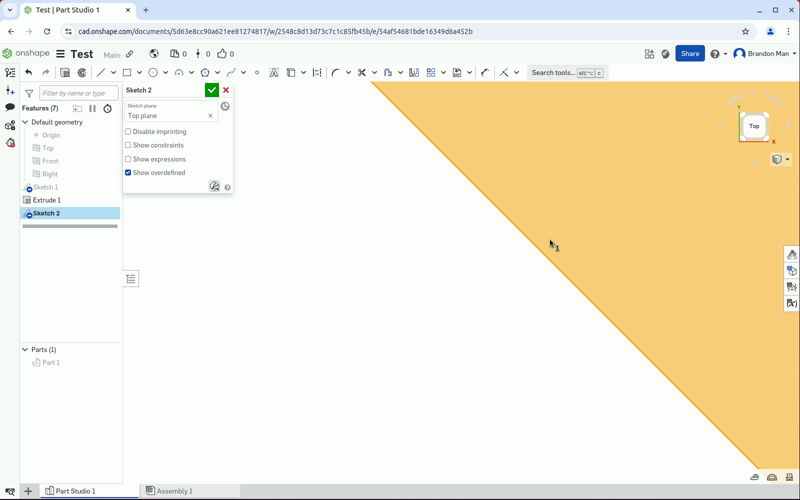
scroll(-6)
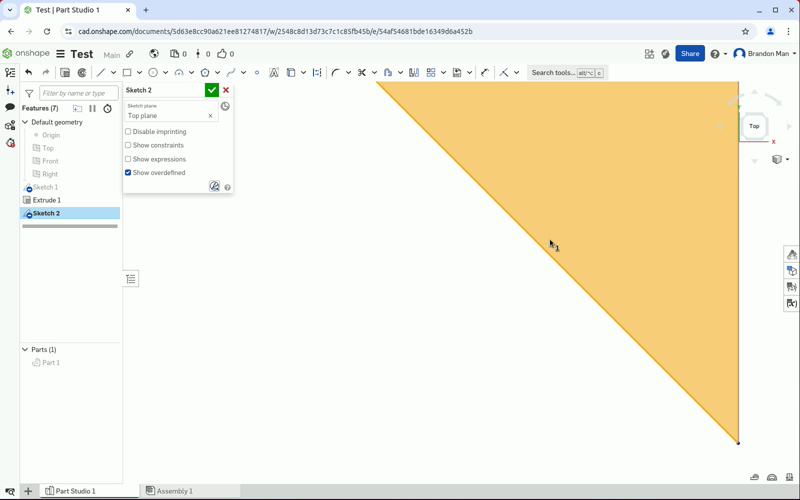
scroll(-6)
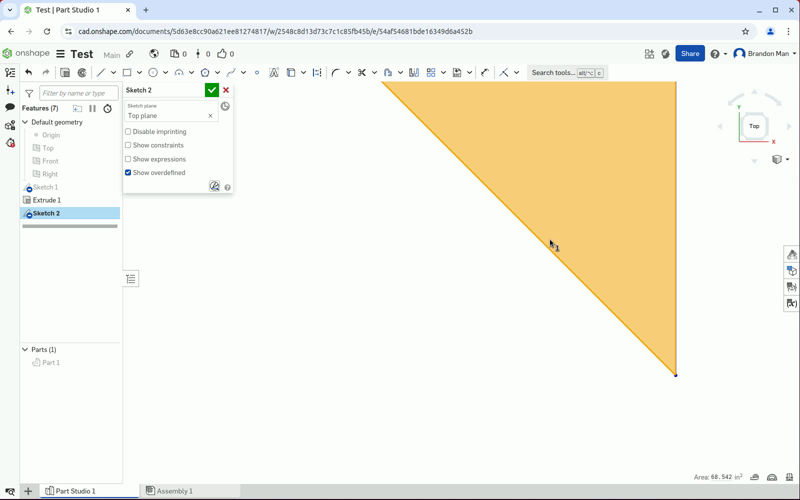
scroll(-6)
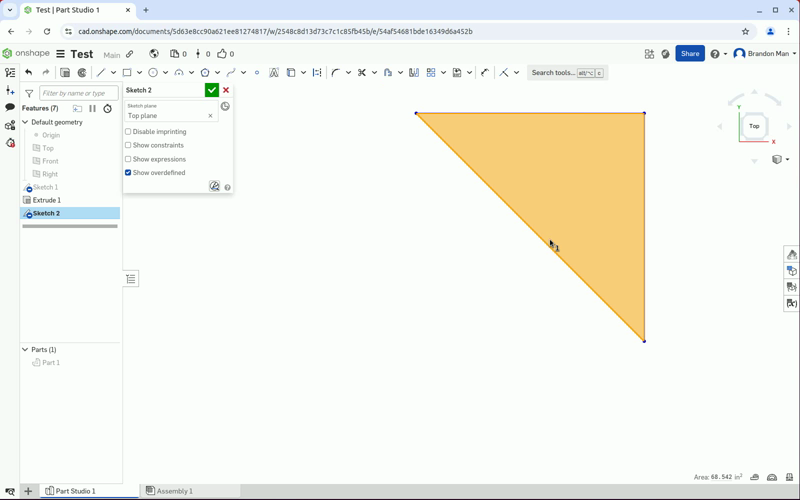
scroll(-6)
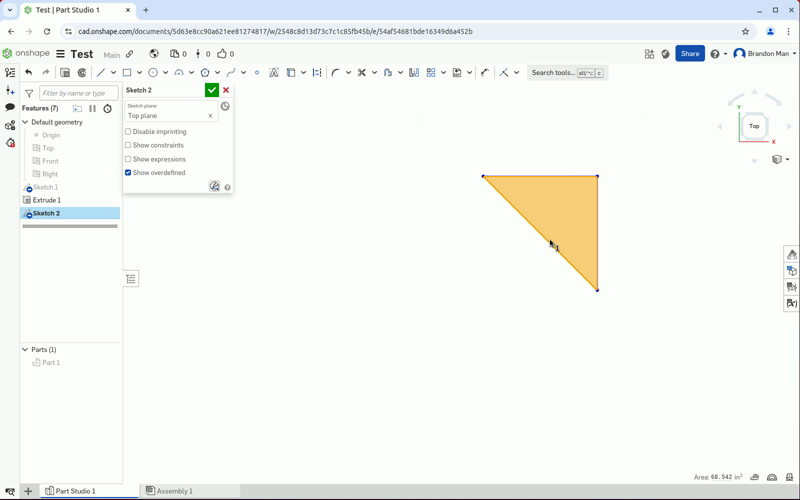
scroll(-6)
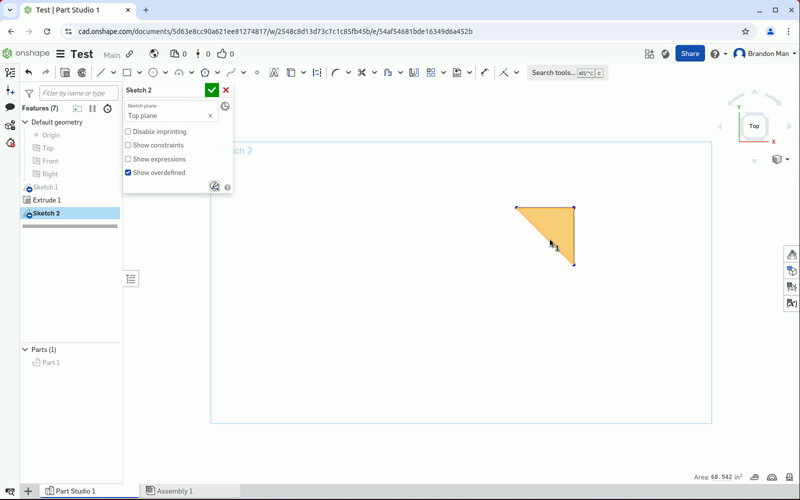
mouse_move(73, 352)
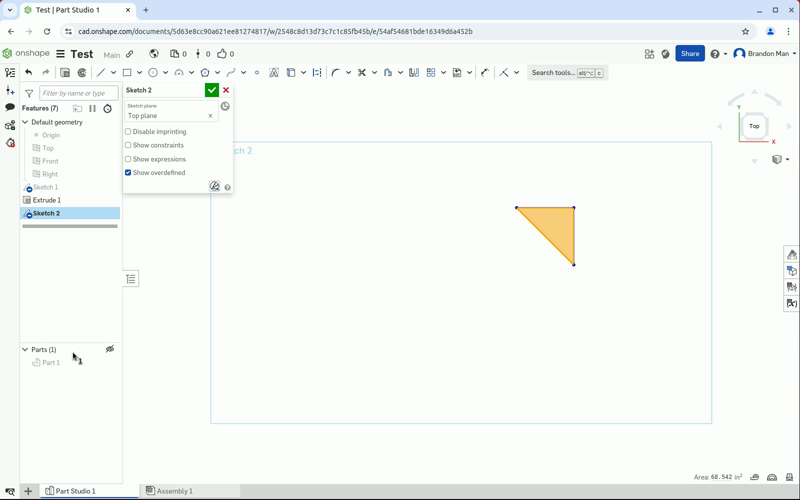
key(shift+y)
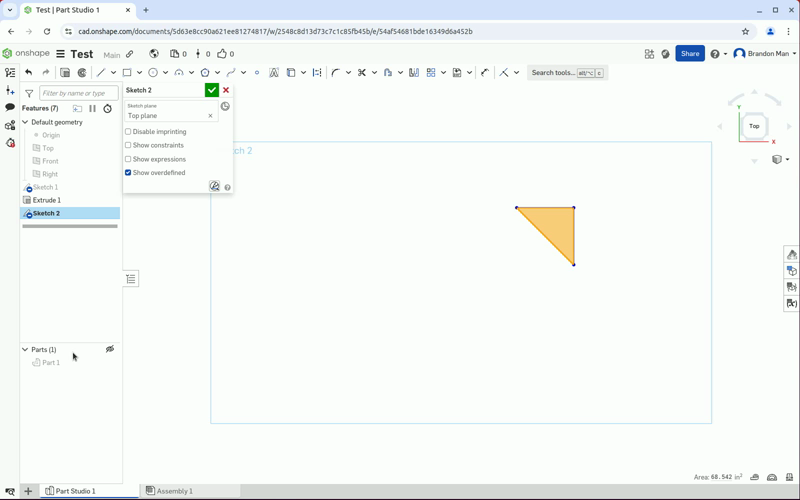
key(shift+e)
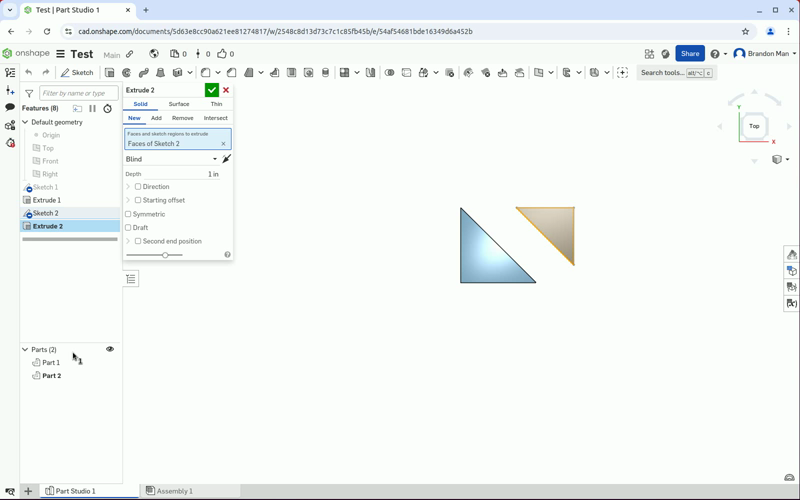
mouse_move(143, 106)
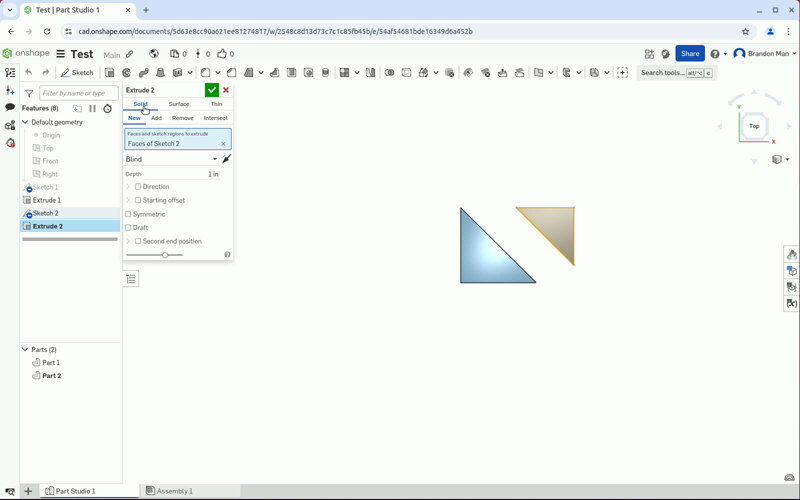
click(143, 106)
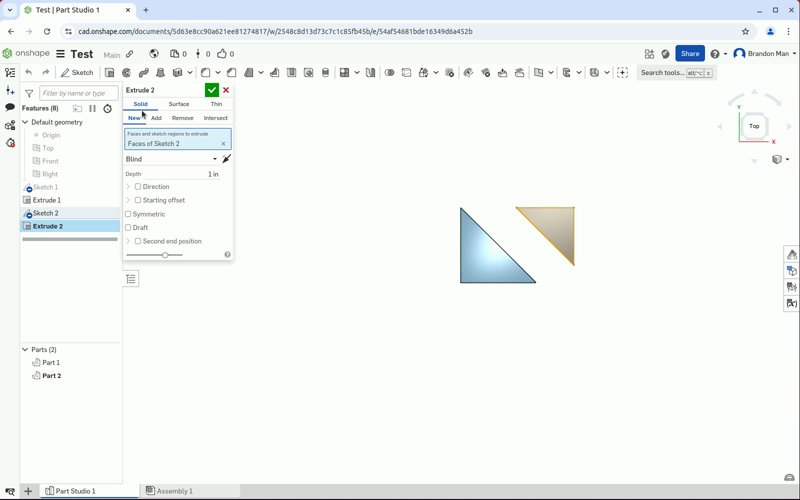
mouse_move(137, 120)
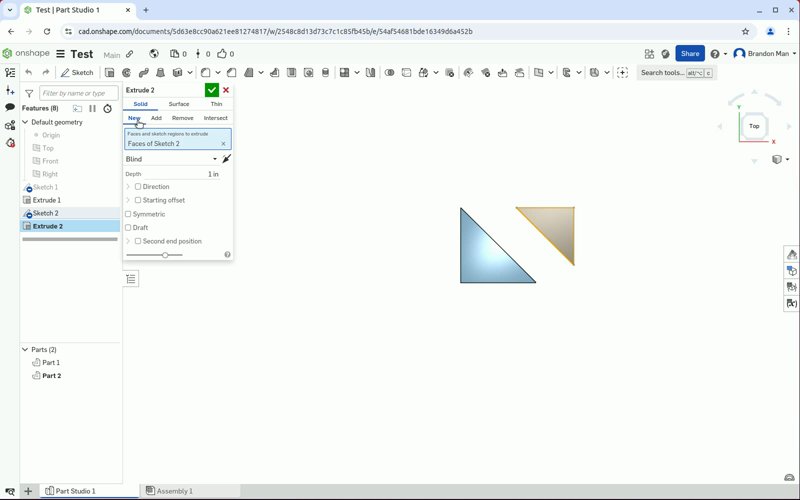
click(137, 120)
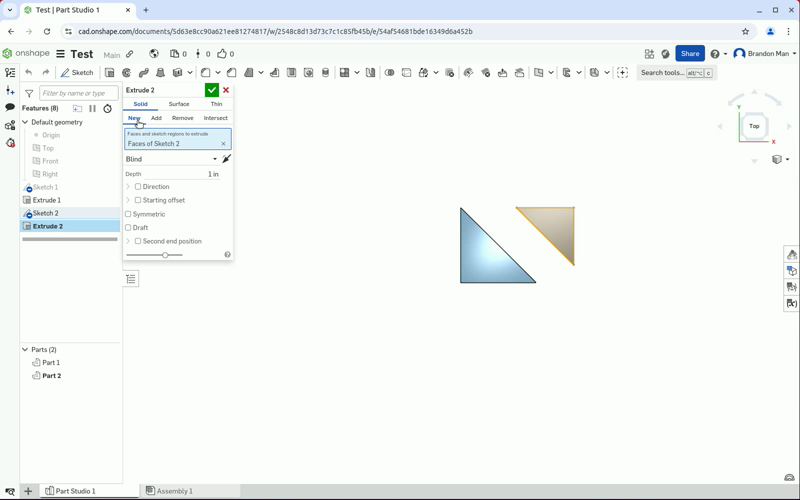
key(tab, 4)
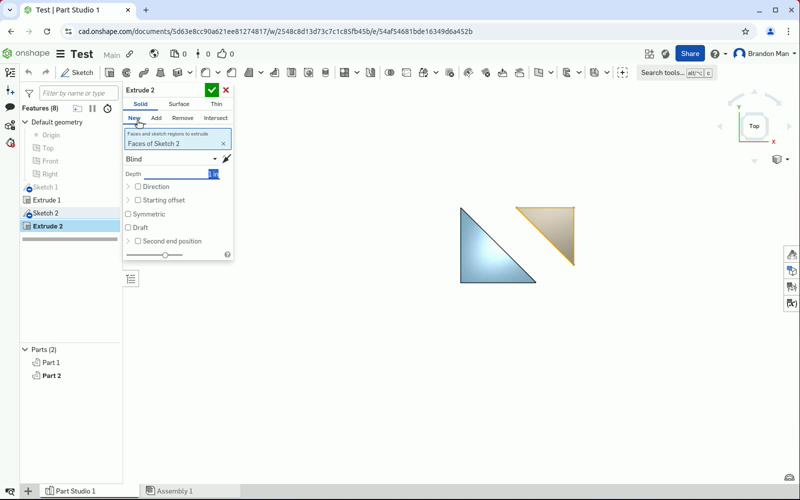
text(15.405)
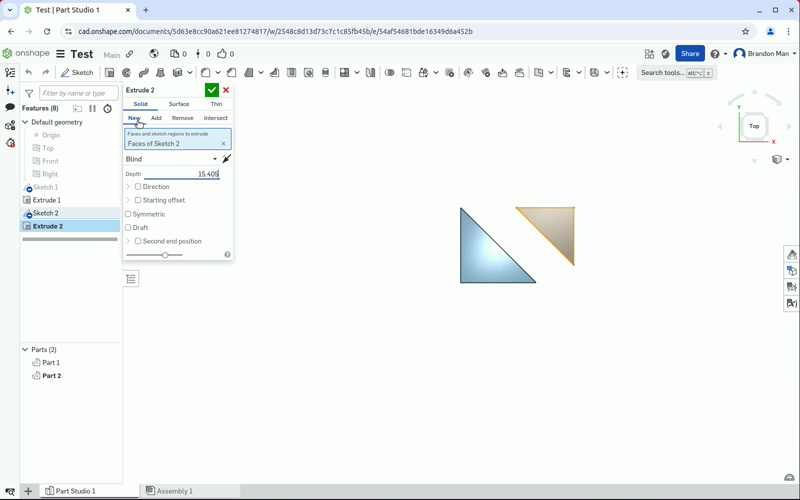
key(enter)
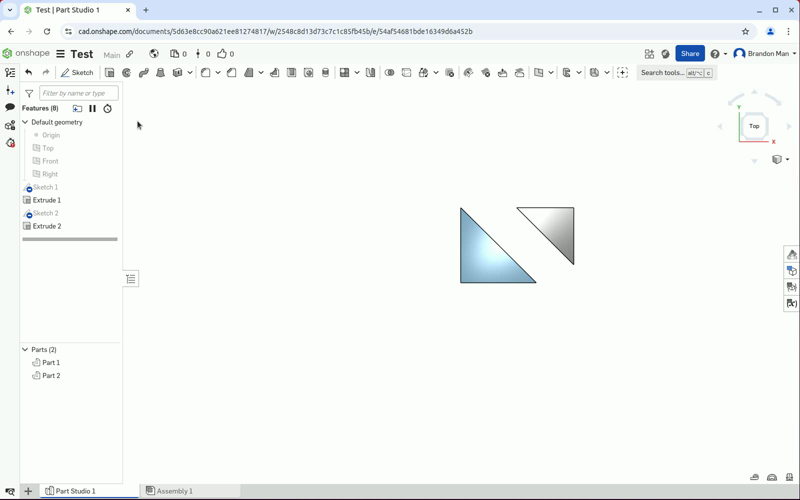
key(shift+h)
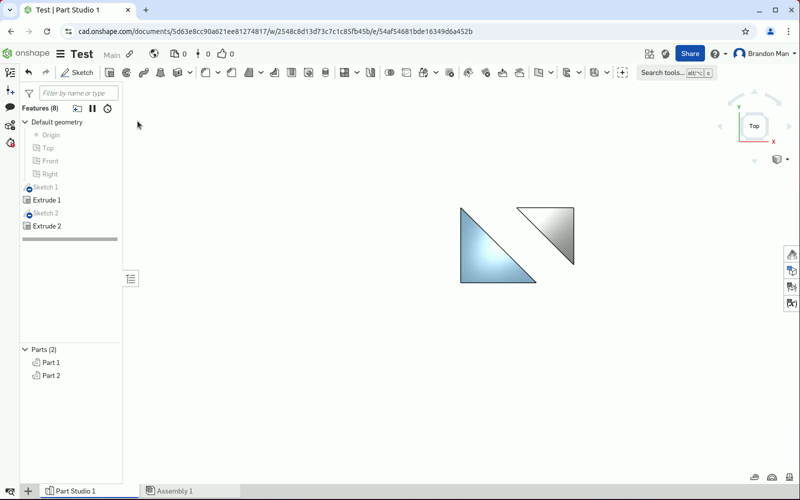
key(shift+h)
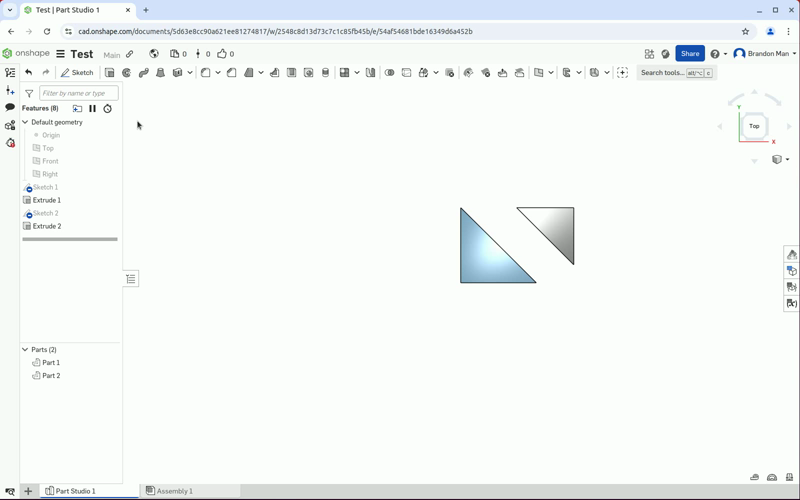
mouse_move(73, 189)
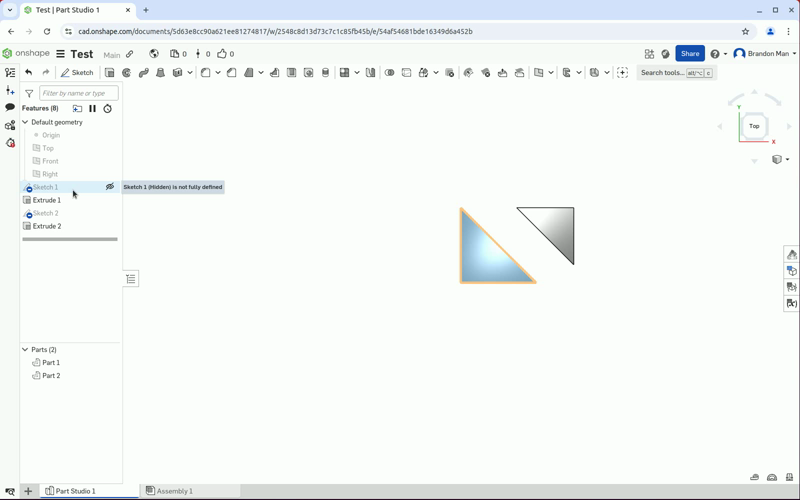
click(73, 189)
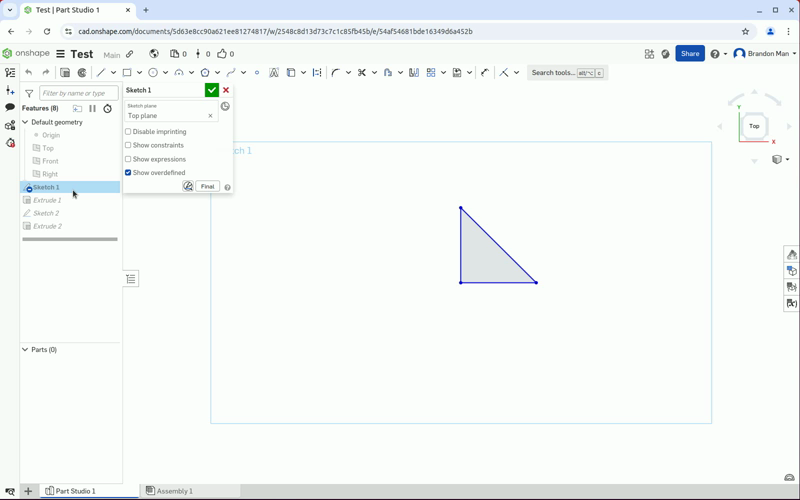
mouse_move(229, 92)
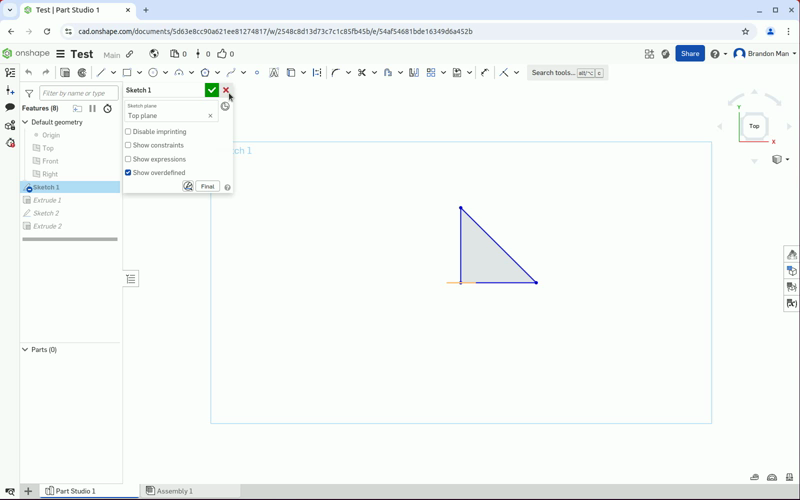
click(229, 92)
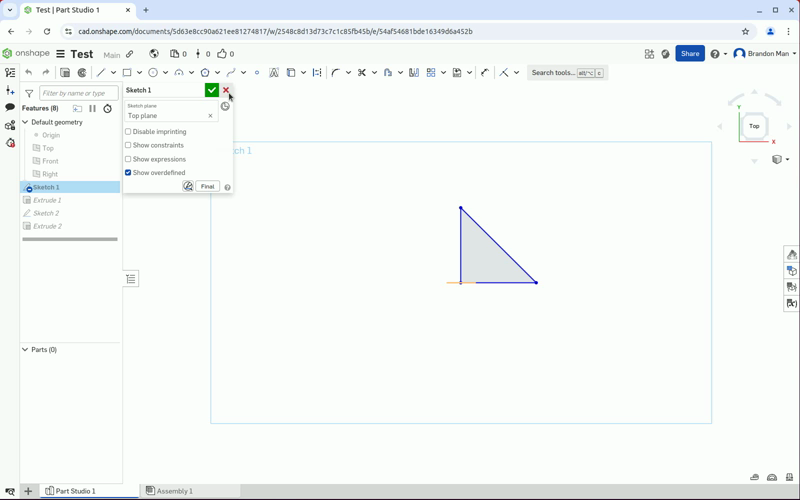
key(shift+s)
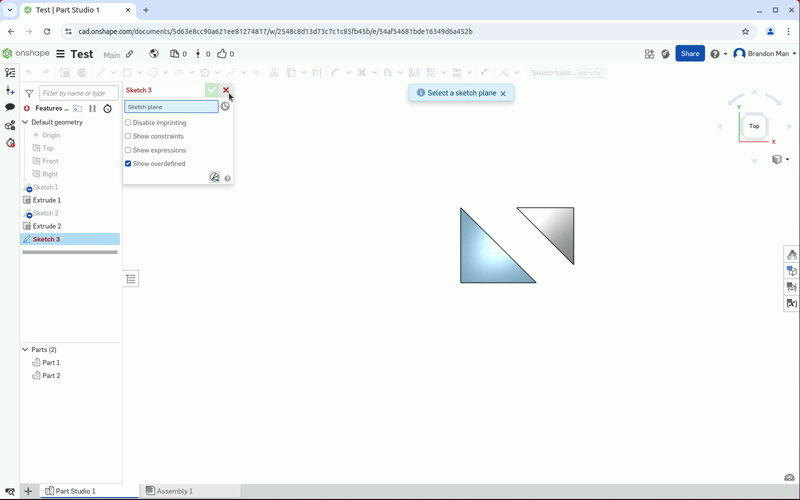
mouse_move(73, 150)
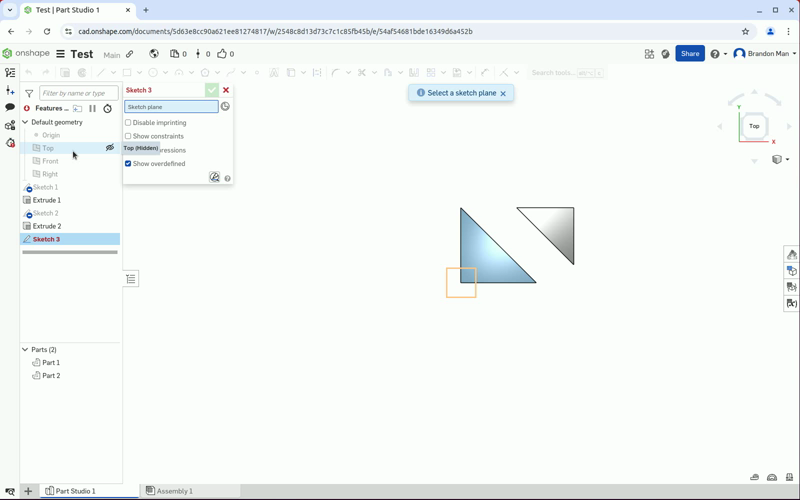
click(73, 150)
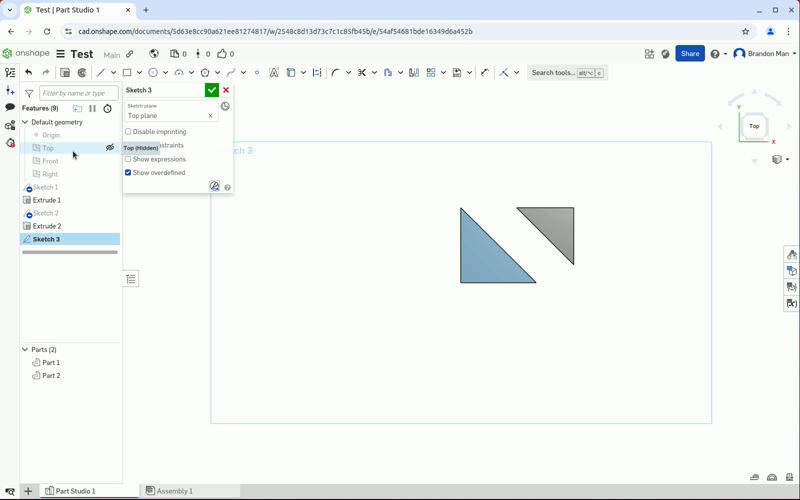
mouse_move(73, 352)
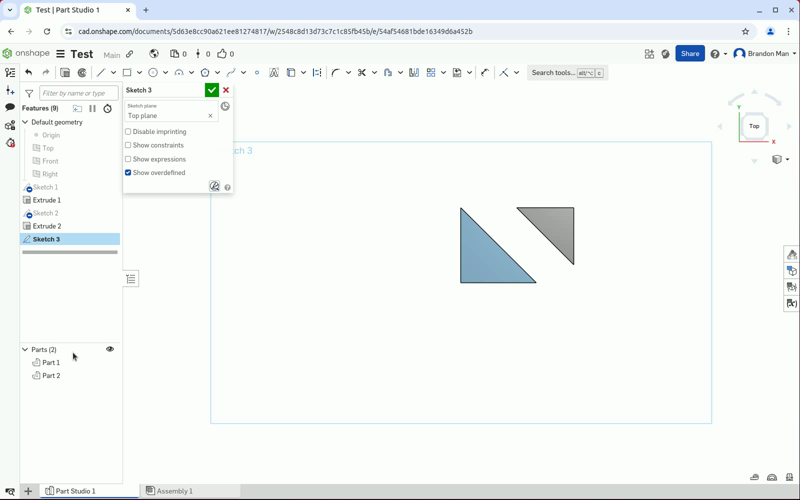
key(y)
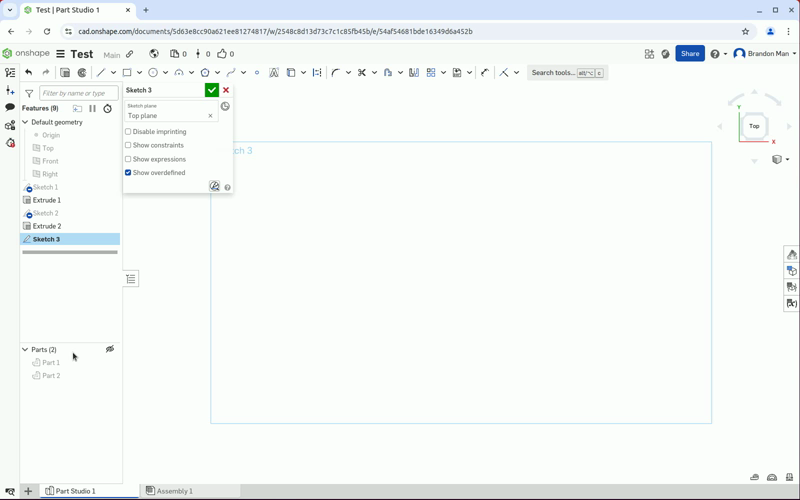
key(l)
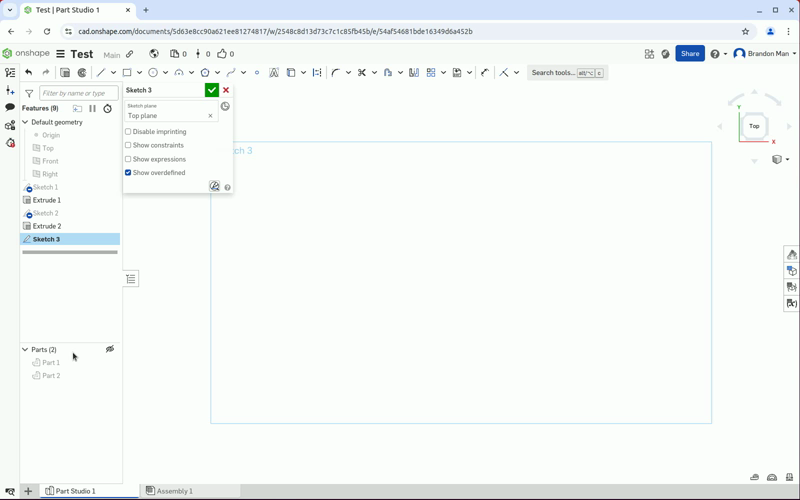
key_down(shift)
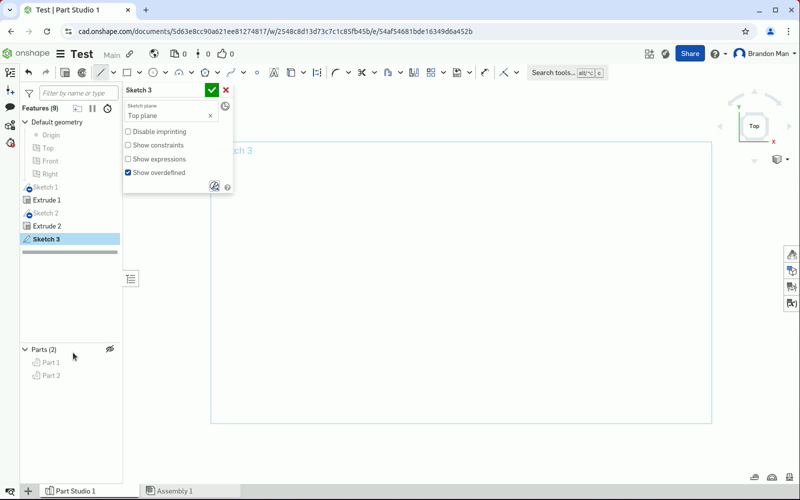
mouse_move(460, 207)
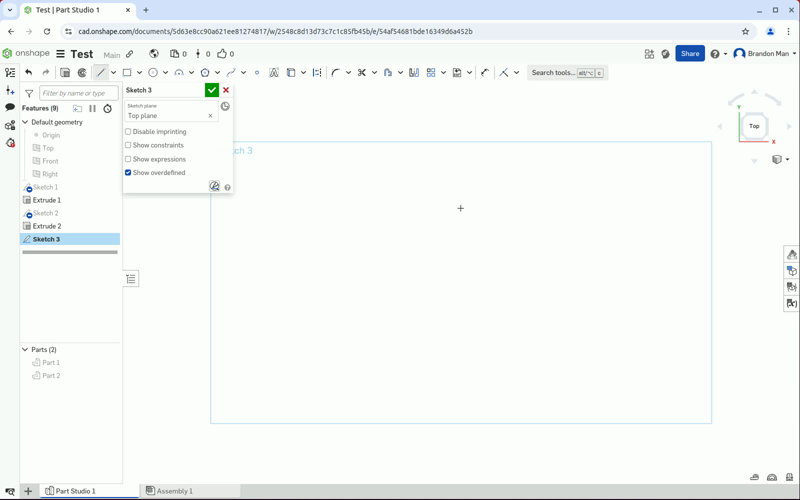
click(460, 207)
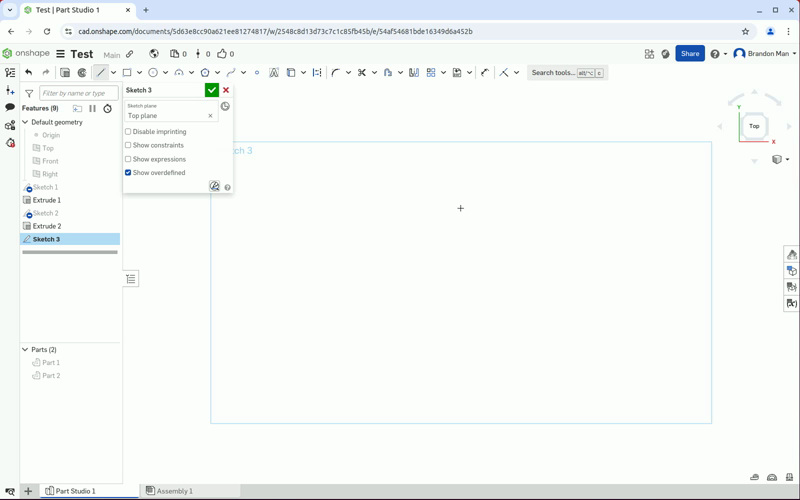
key_up(shift)
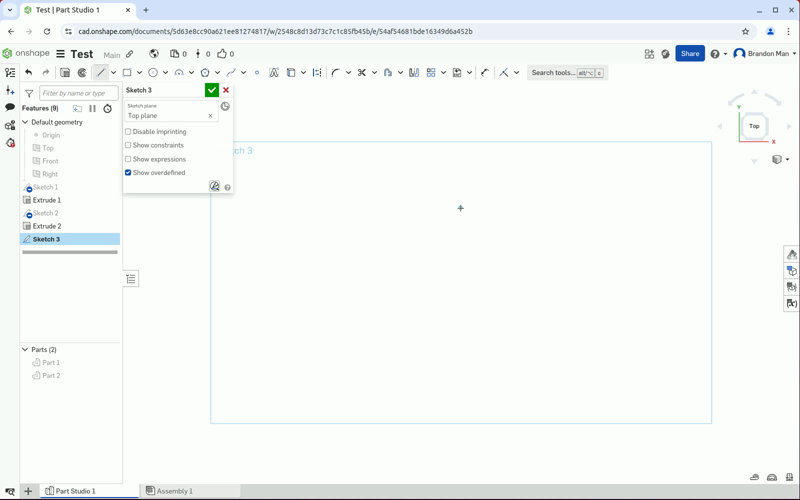
key_down(shift)
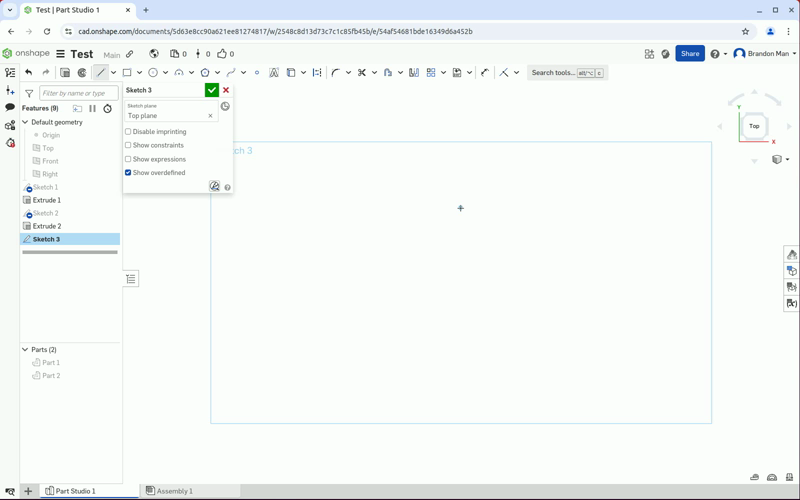
mouse_move(535, 282)
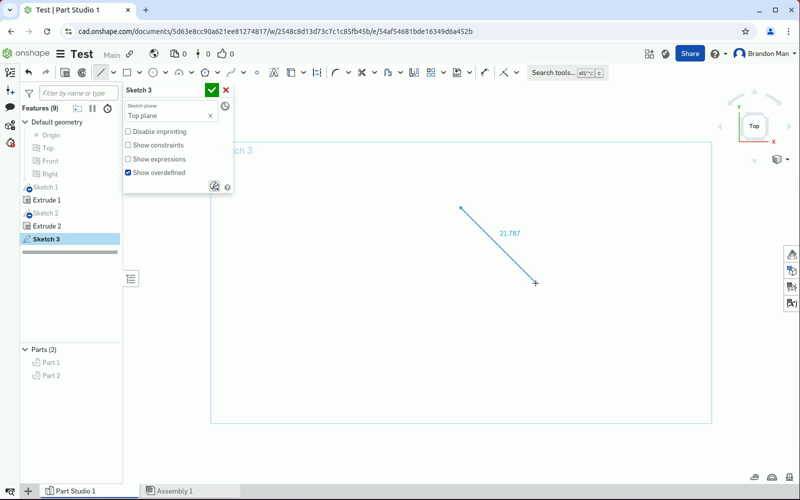
click(535, 282)
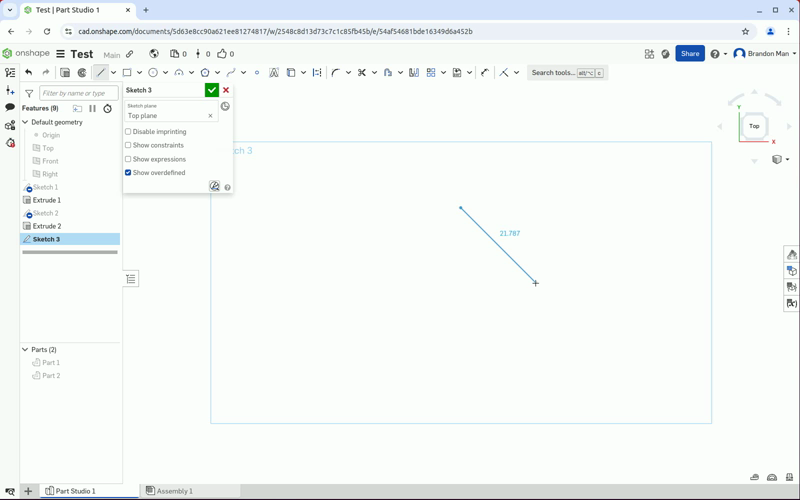
key_up(shift)
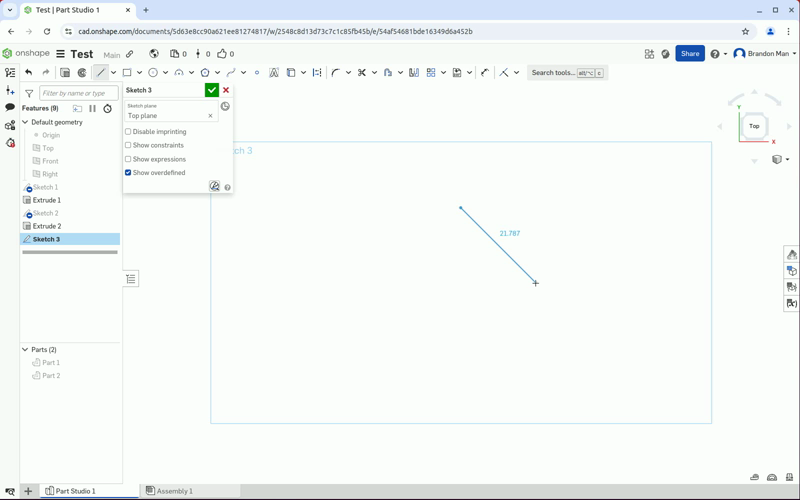
key_down(shift)
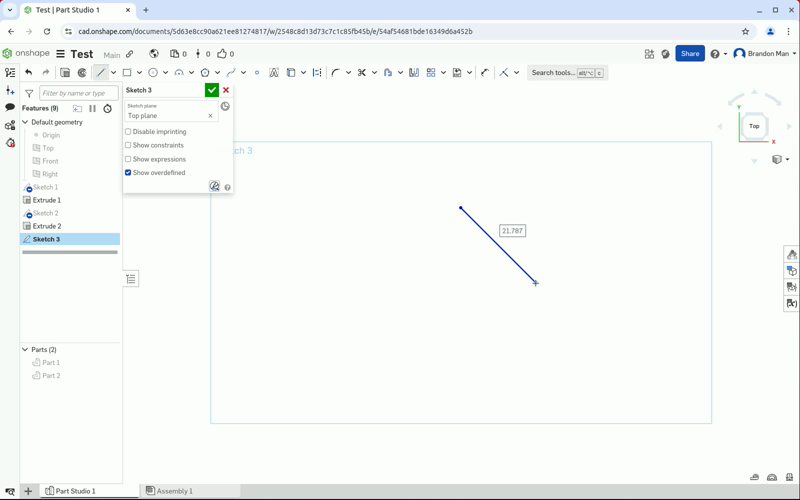
mouse_move(565, 282)
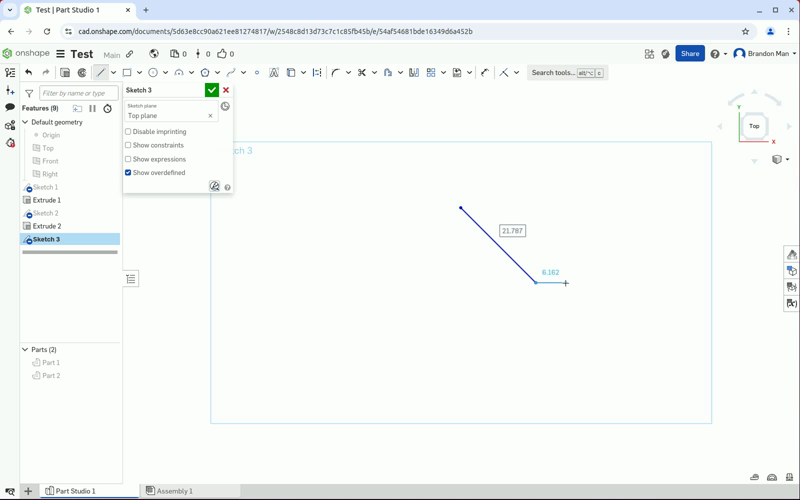
mouse_move(573, 282)
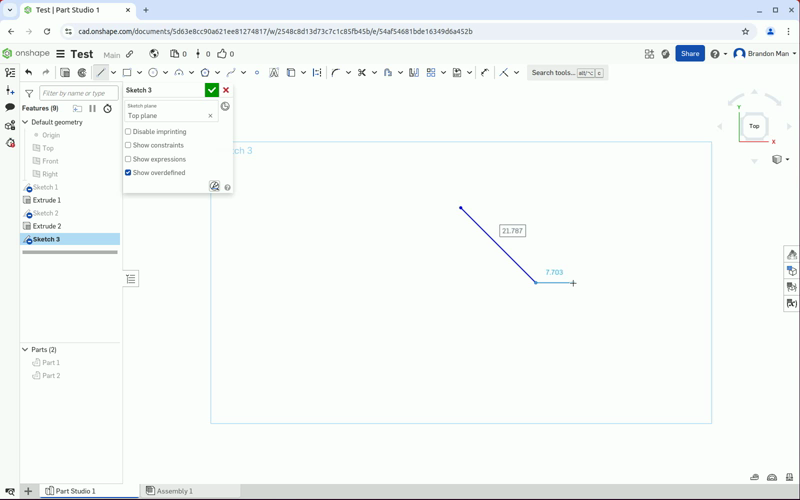
click(573, 282)
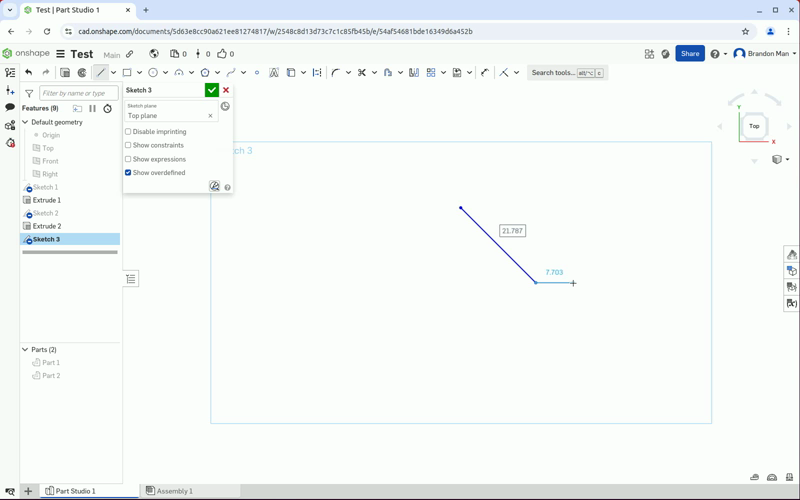
key_up(shift)
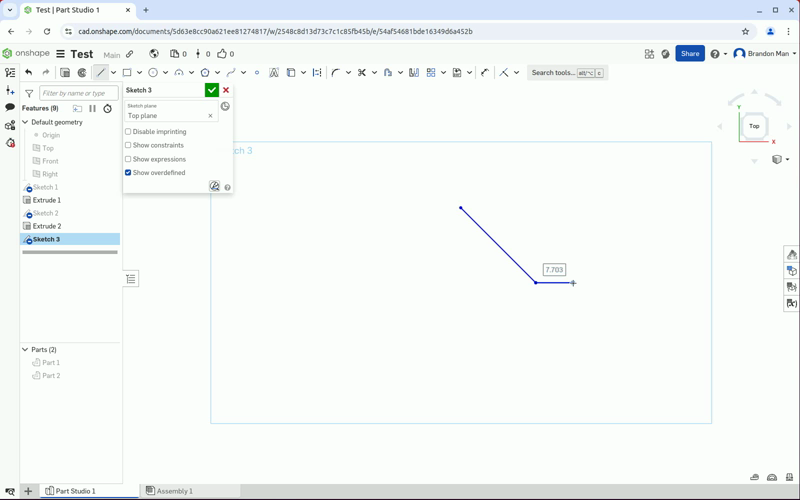
key_down(shift)
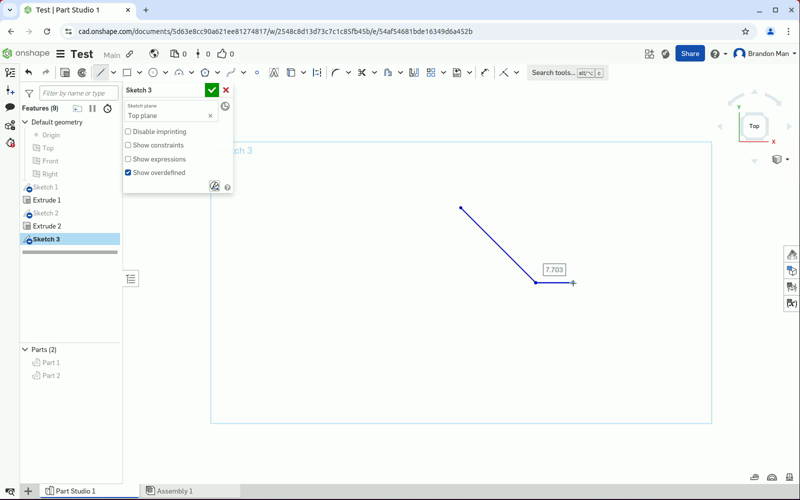
mouse_move(589, 282)
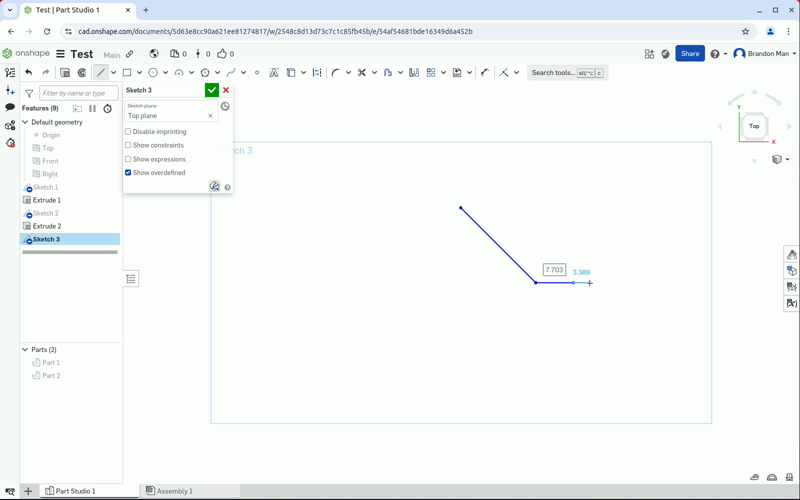
mouse_move(573, 263)
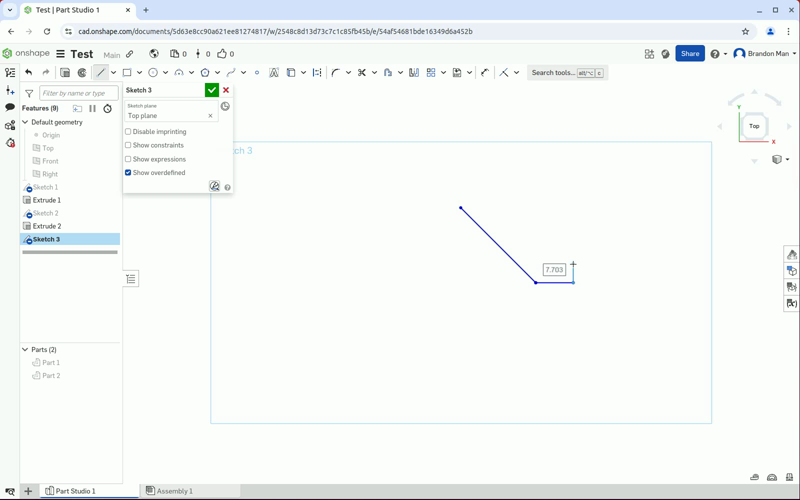
click(573, 263)
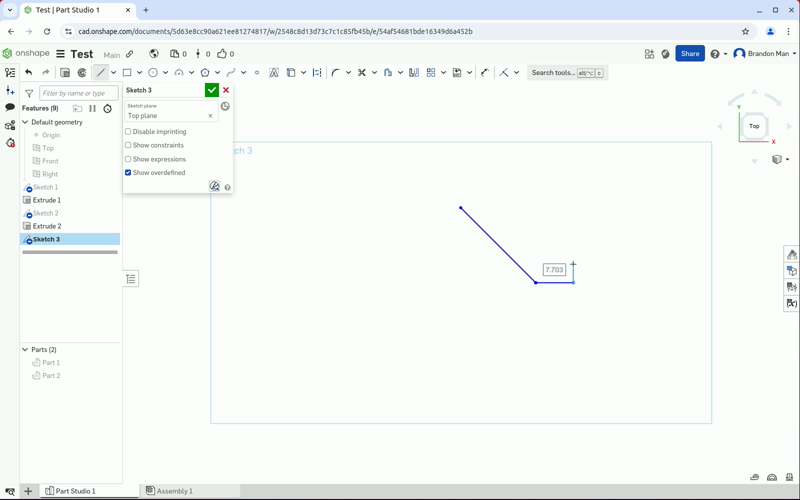
key_up(shift)
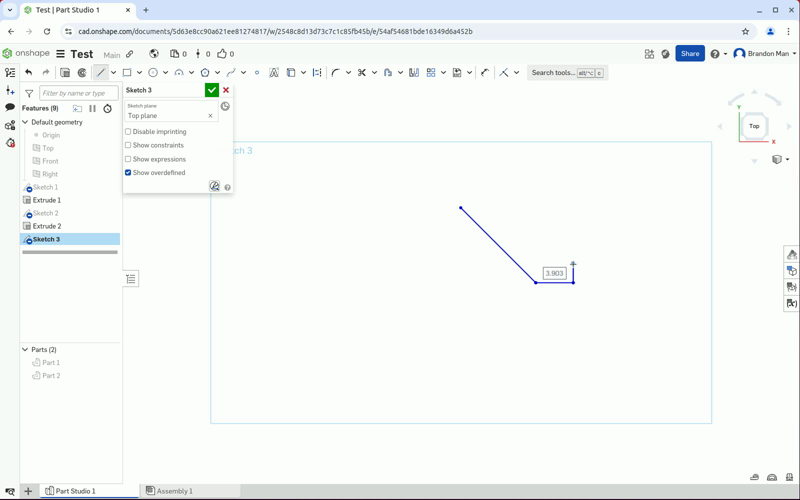
key_down(shift)
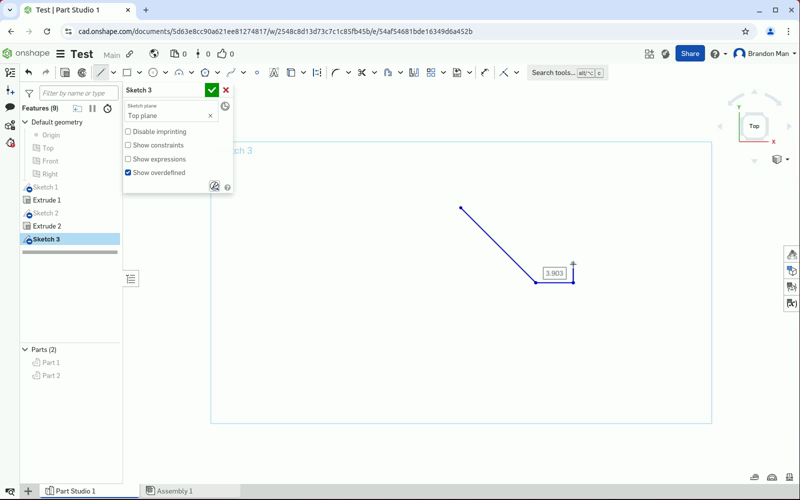
mouse_move(517, 207)
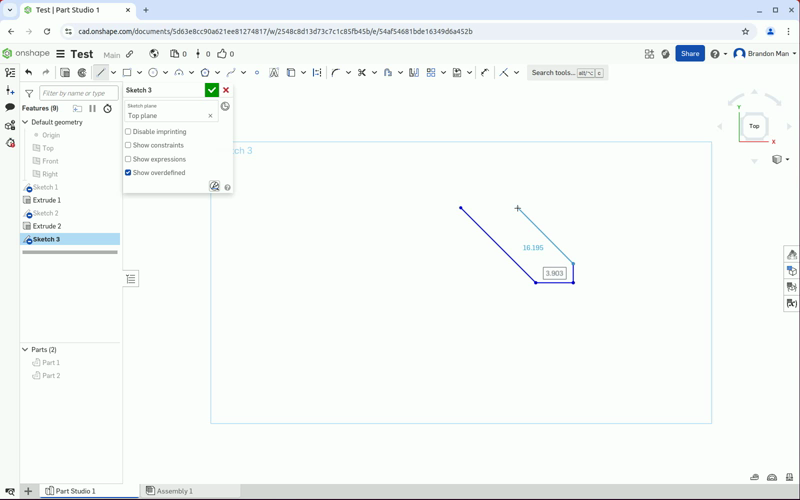
click(517, 207)
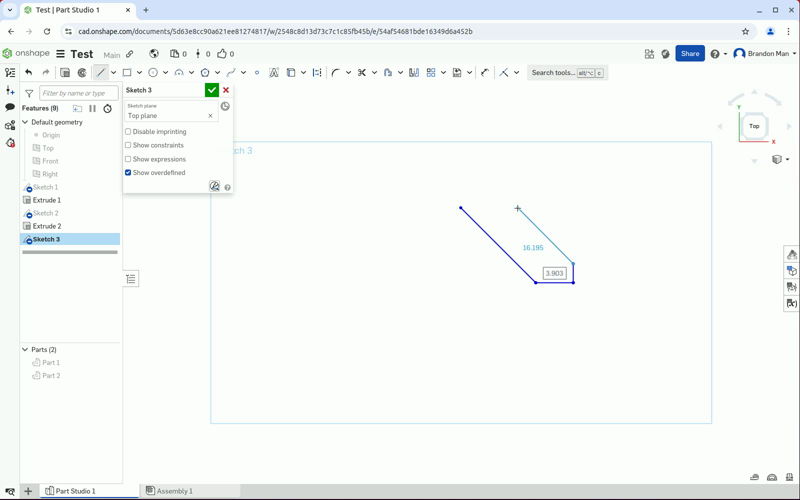
key_up(shift)
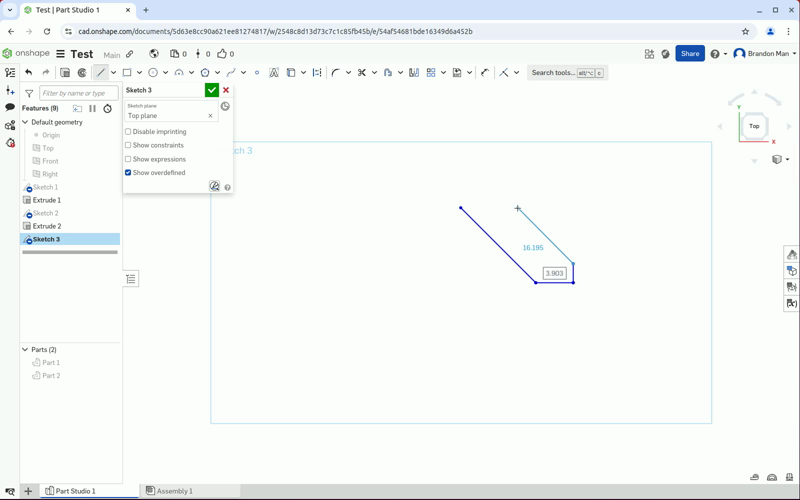
mouse_move(547, 207)
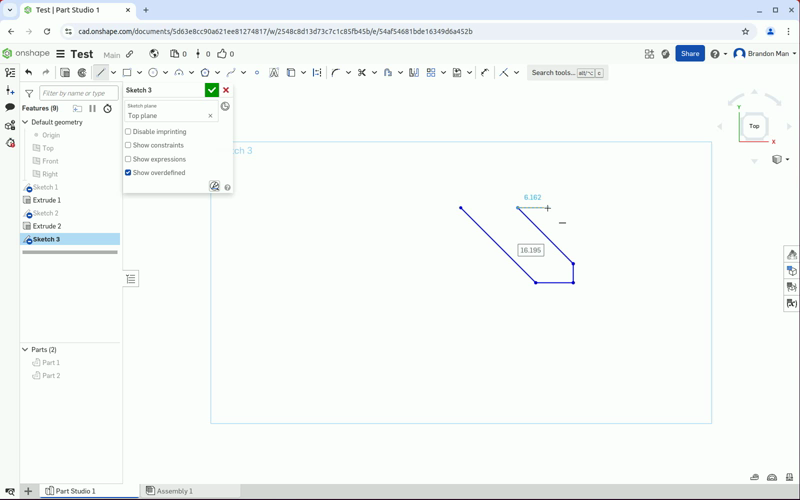
key_down(shift)
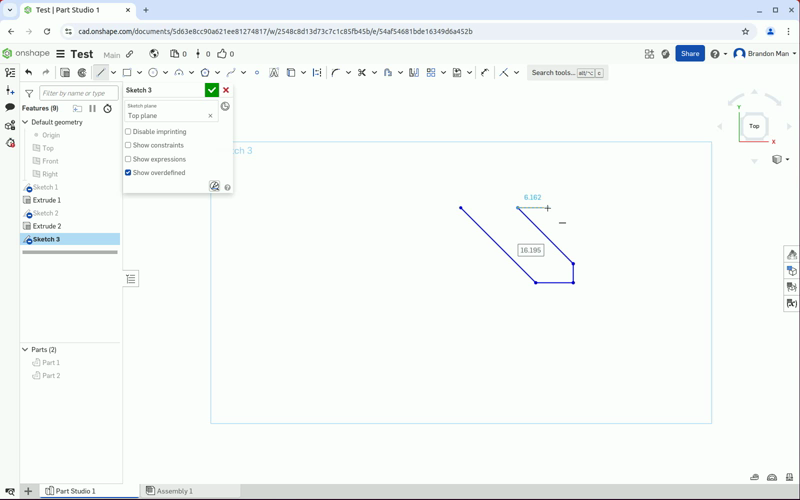
mouse_move(460, 207)
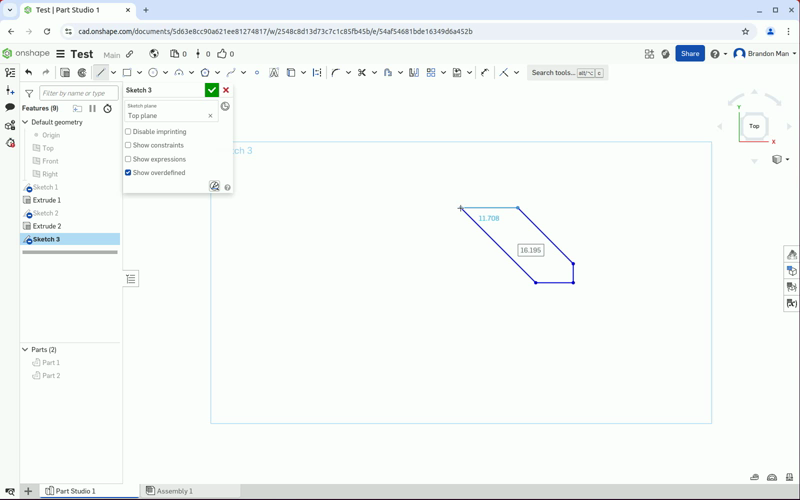
key_up(shift)
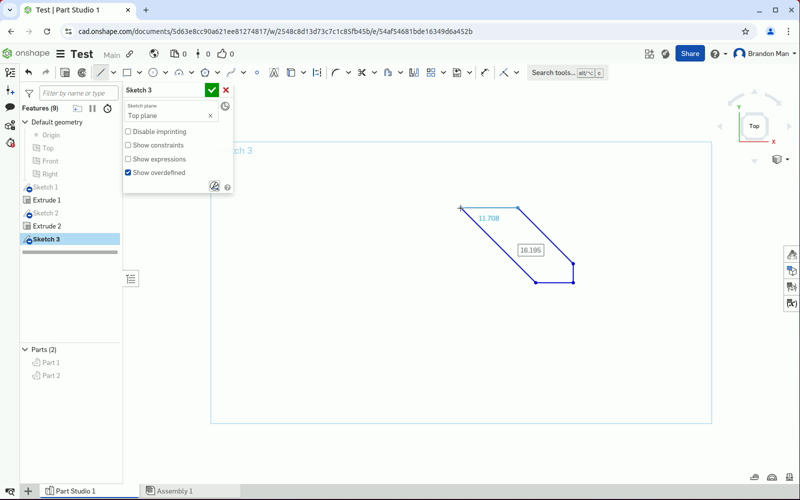
click(460, 207)
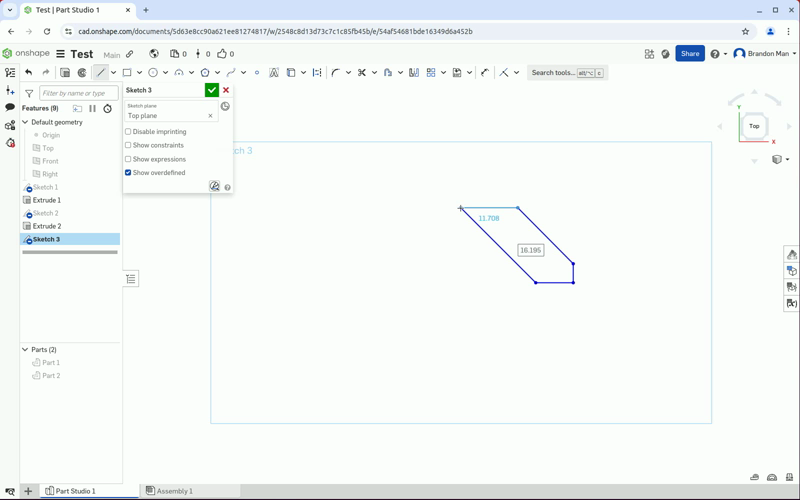
key(esc)
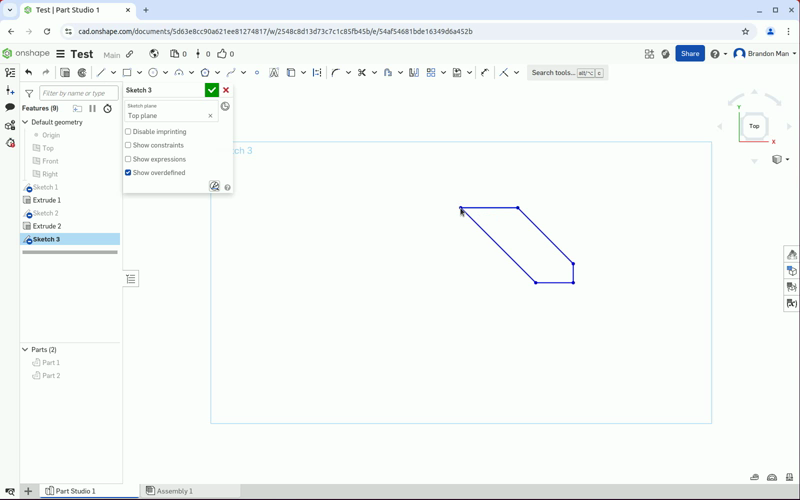
mouse_move(482, 214)
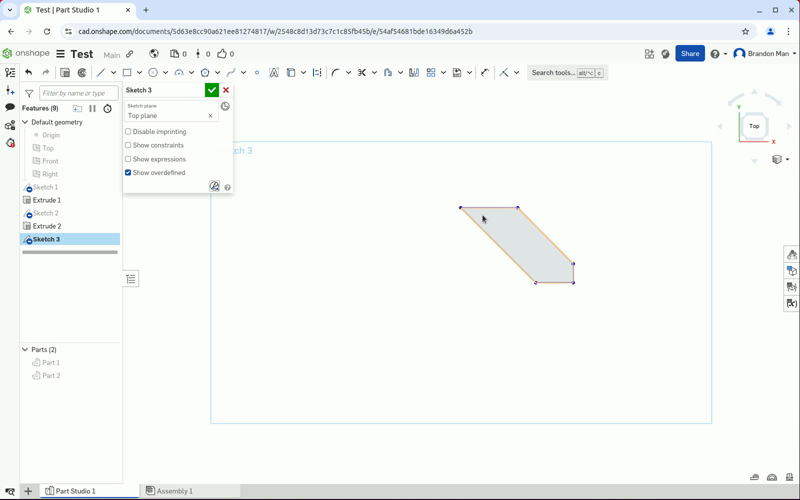
click(482, 214)
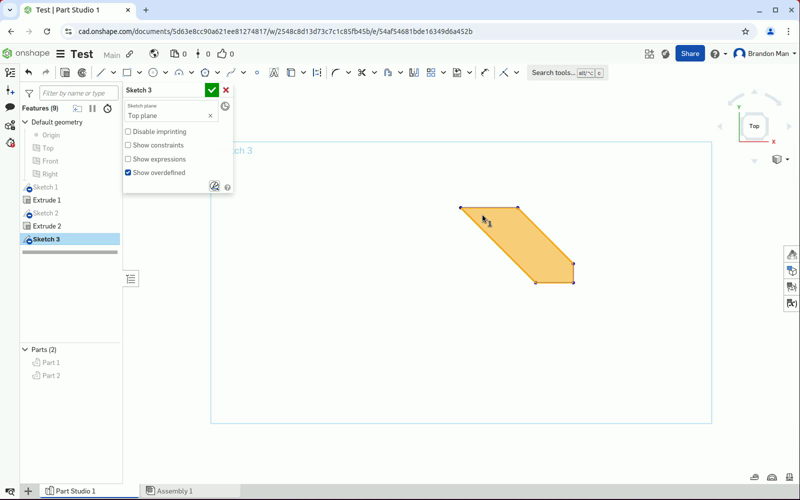
mouse_move(73, 352)
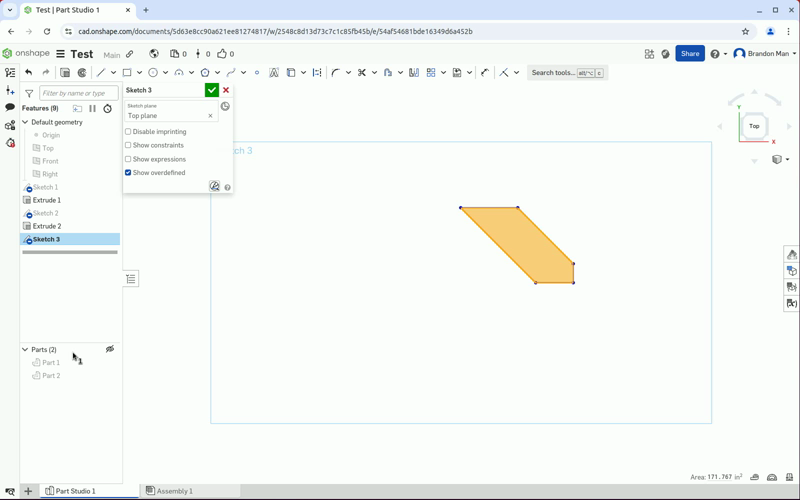
key(shift+y)
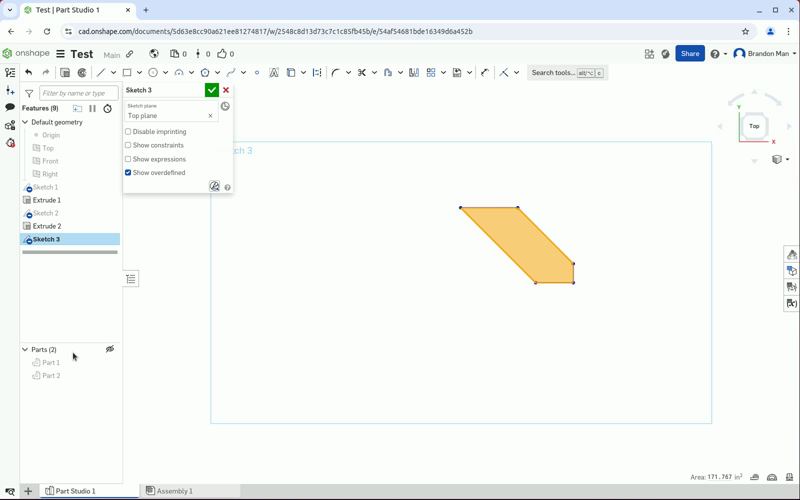
key(shift+e)
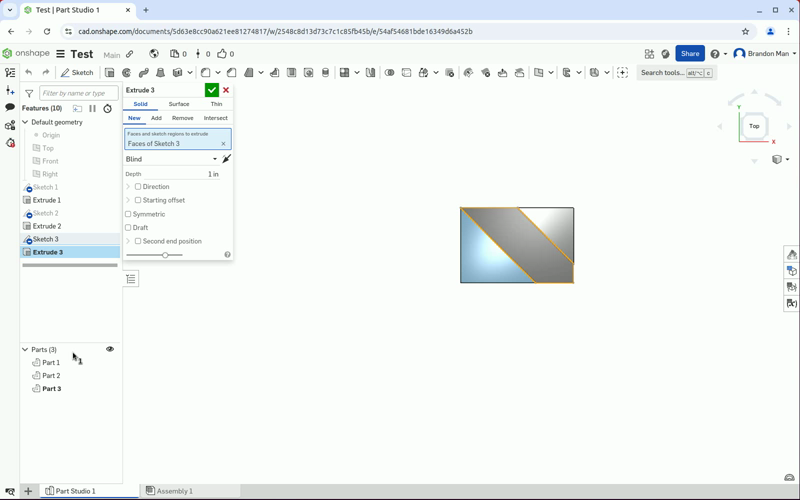
mouse_move(143, 106)
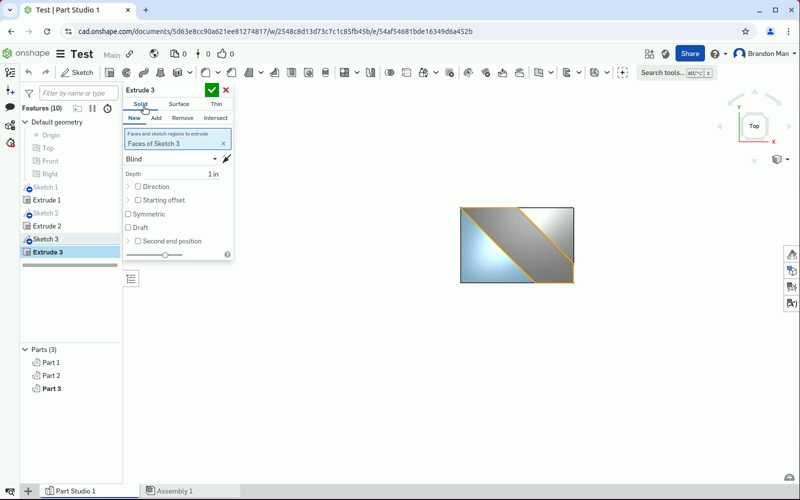
click(143, 106)
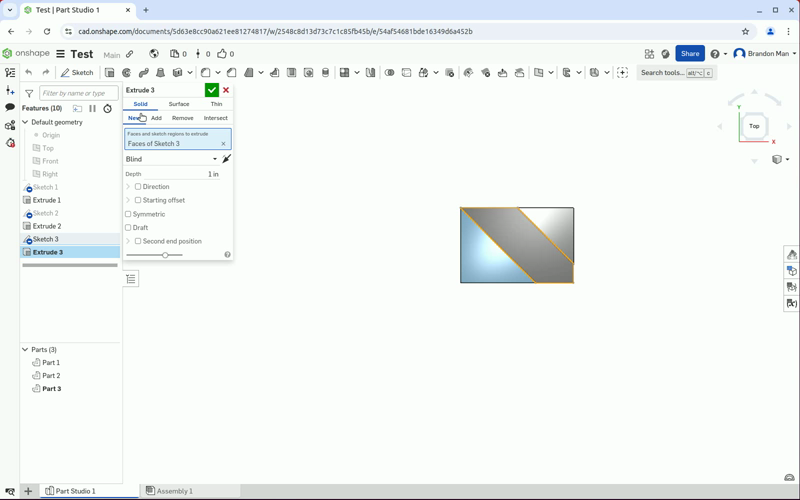
mouse_move(137, 120)
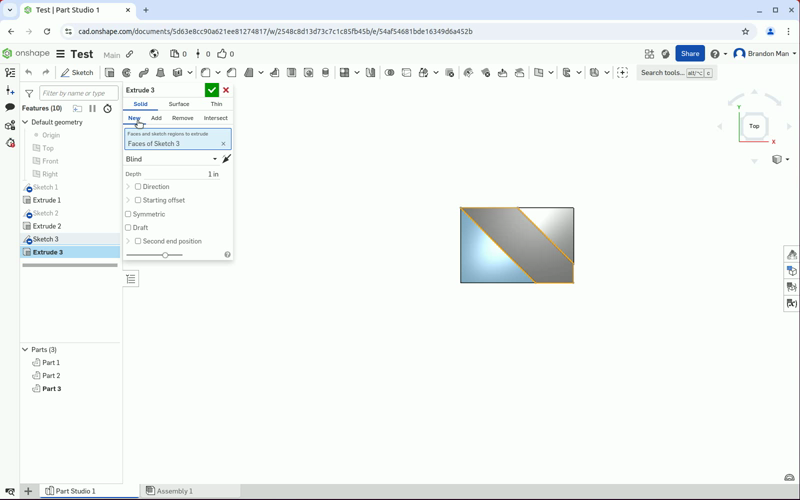
click(137, 120)
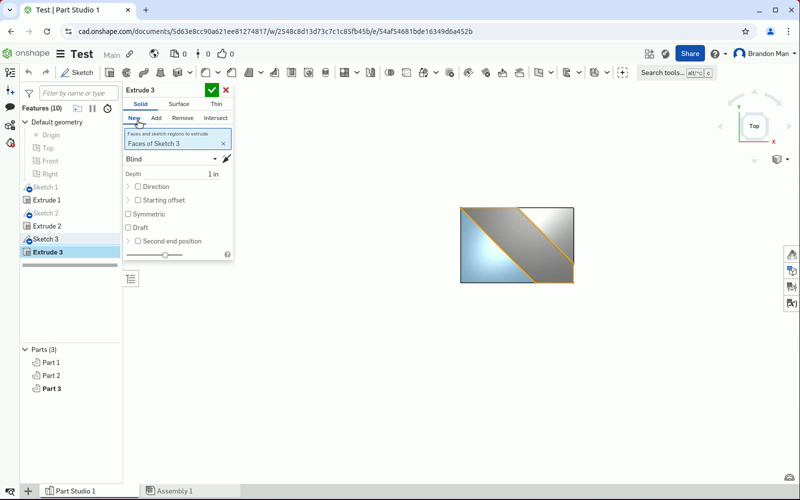
key(tab, 4)
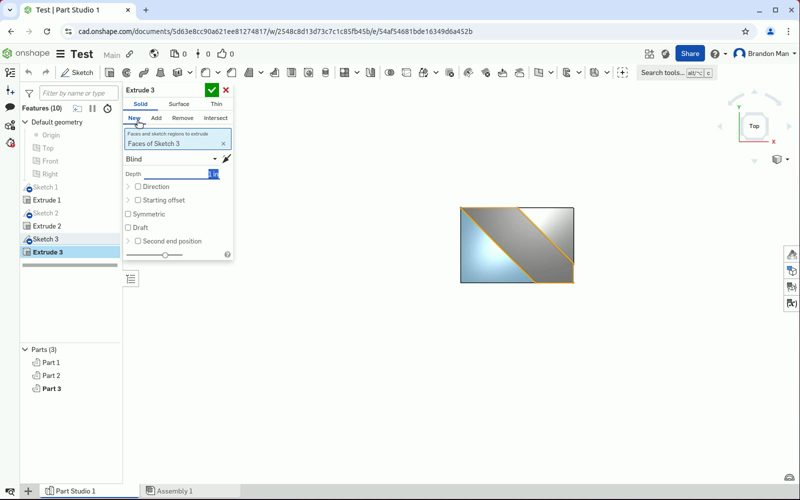
text(7.703)
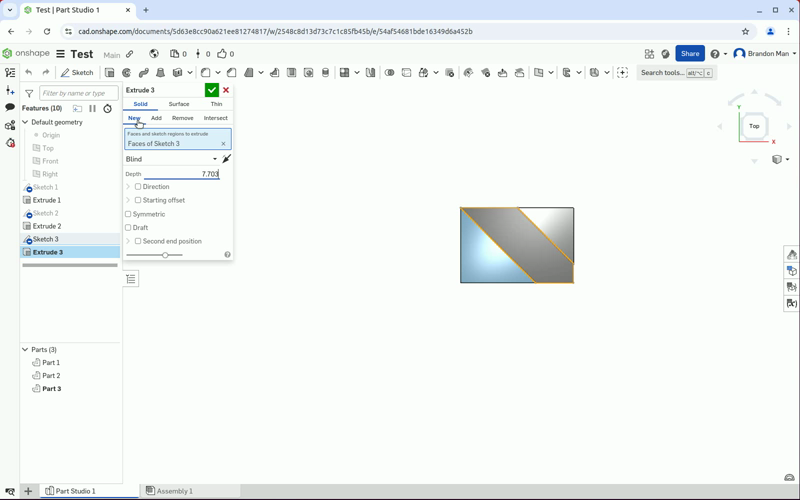
key(enter)
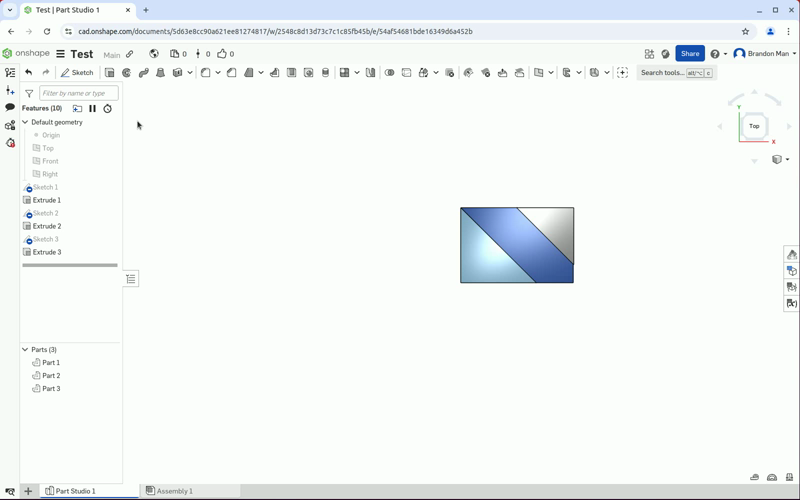
key(shift+h)
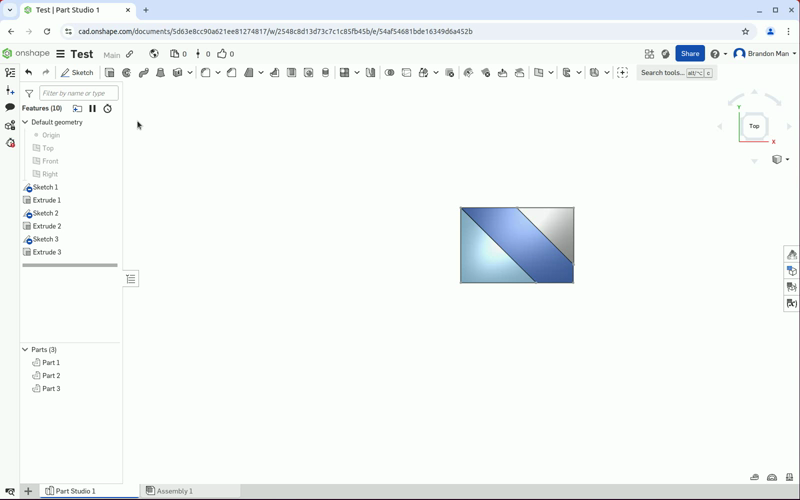
key(shift+h)
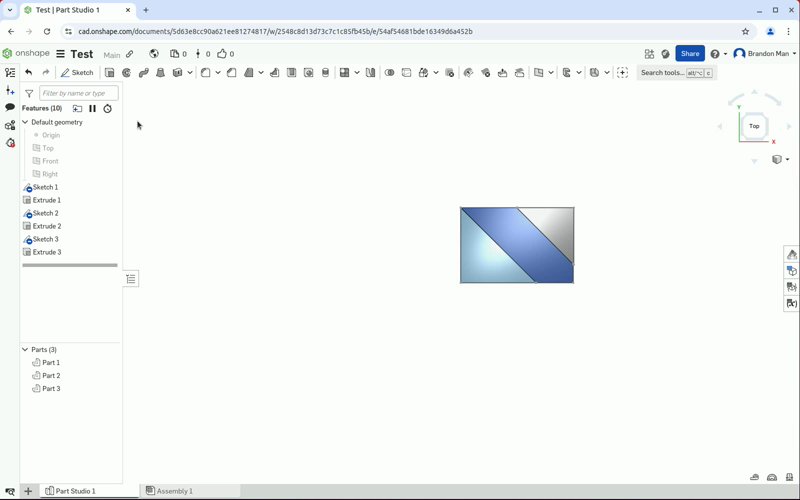
key(shift+7)
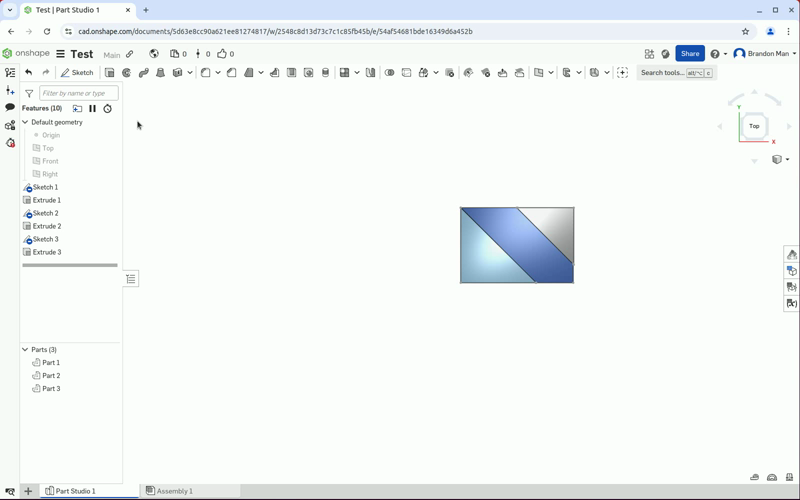
key(up, 3)
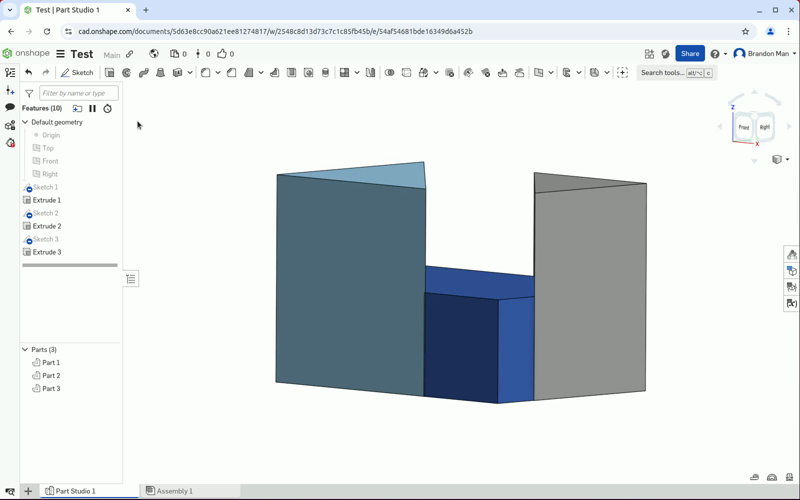
key(left, 3)
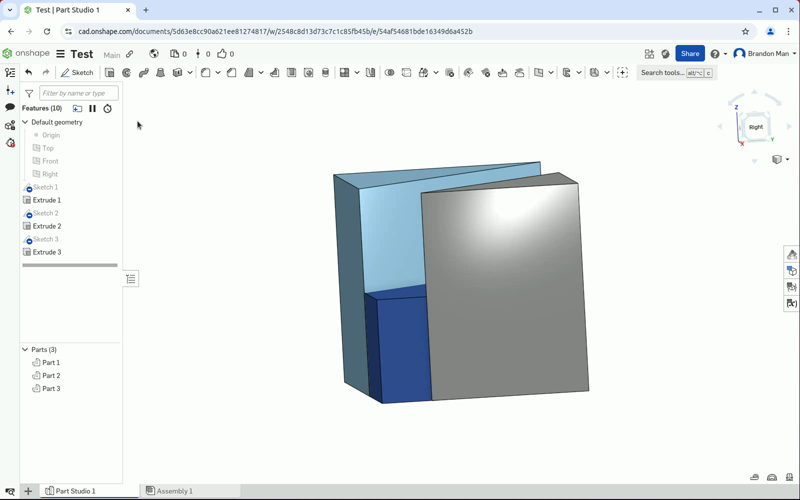
key(right, 3)
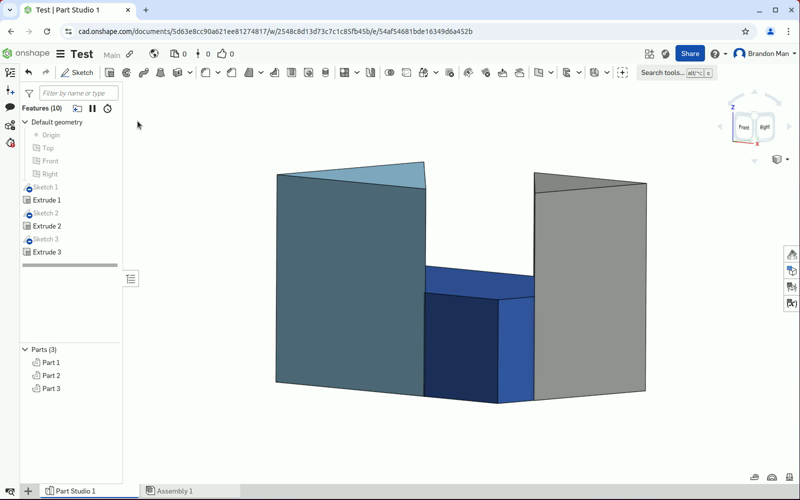
key(down, 3)
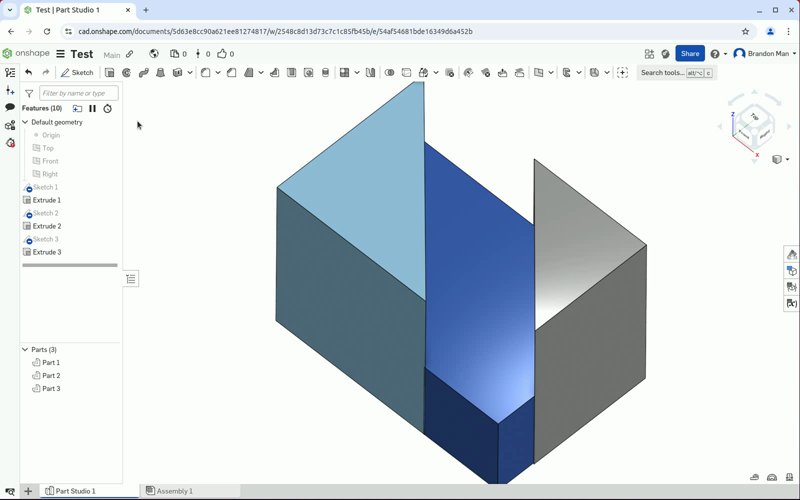
mouse_move(73, 189)
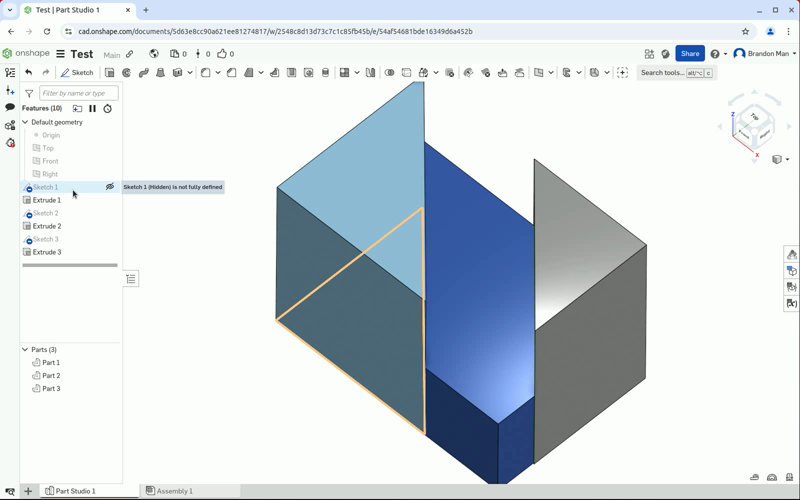
click(73, 189)